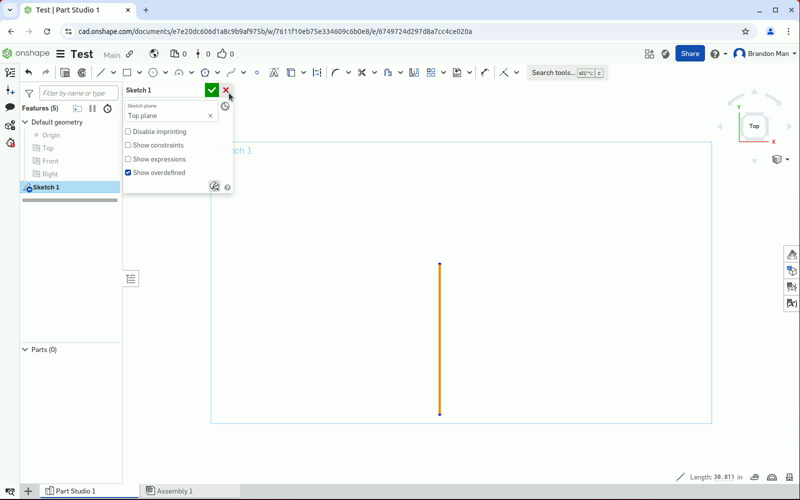
key(shift+h)
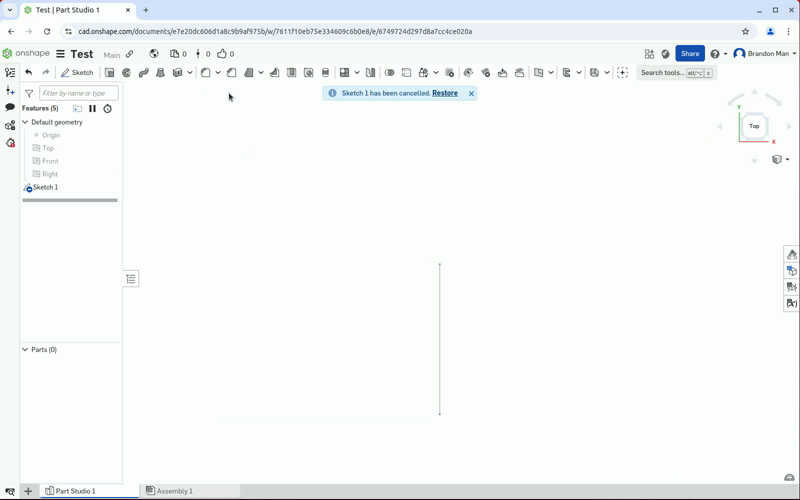
key(shift+s)
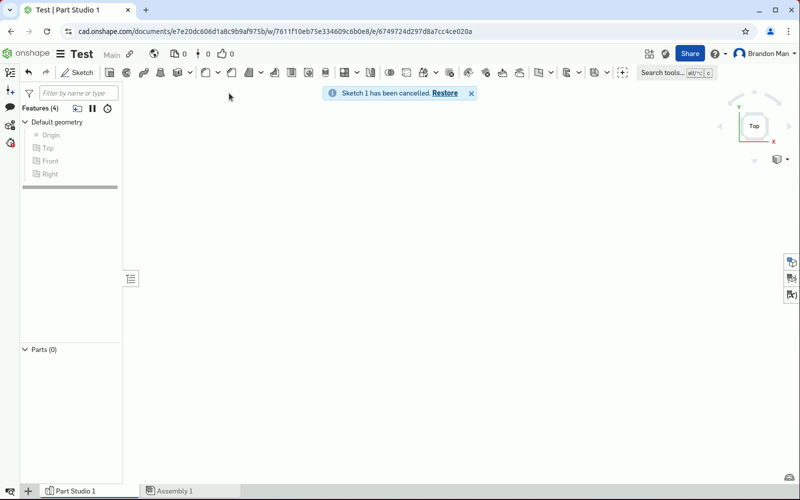
mouse_move(73, 150)
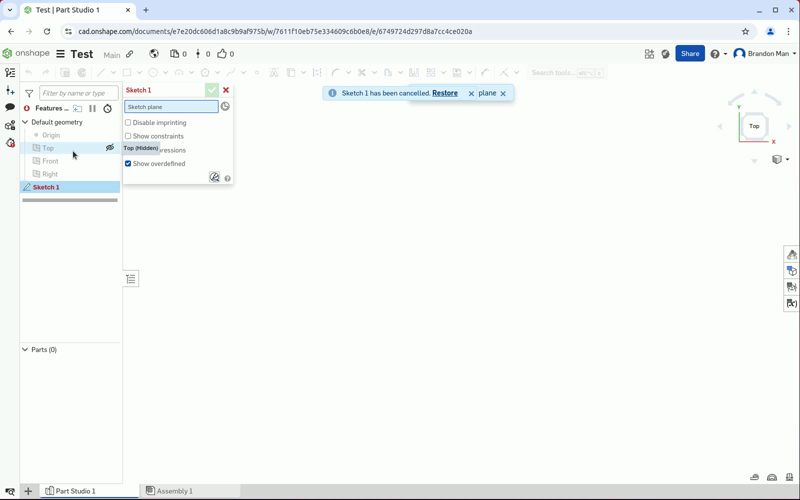
click(73, 150)
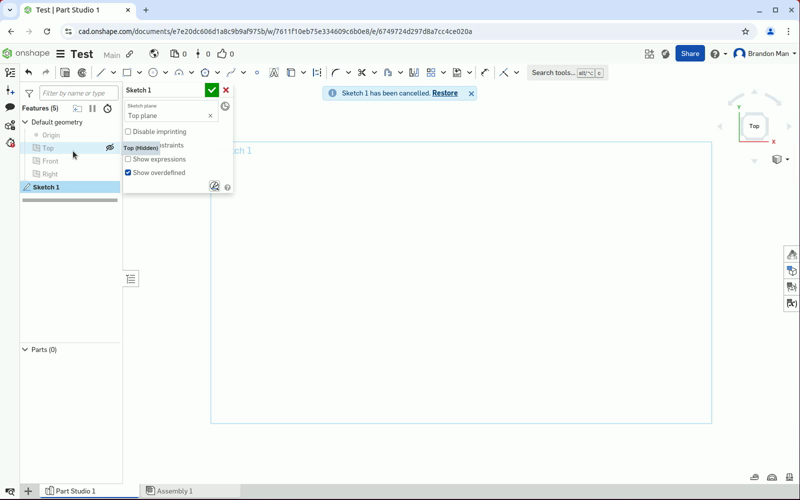
mouse_move(73, 352)
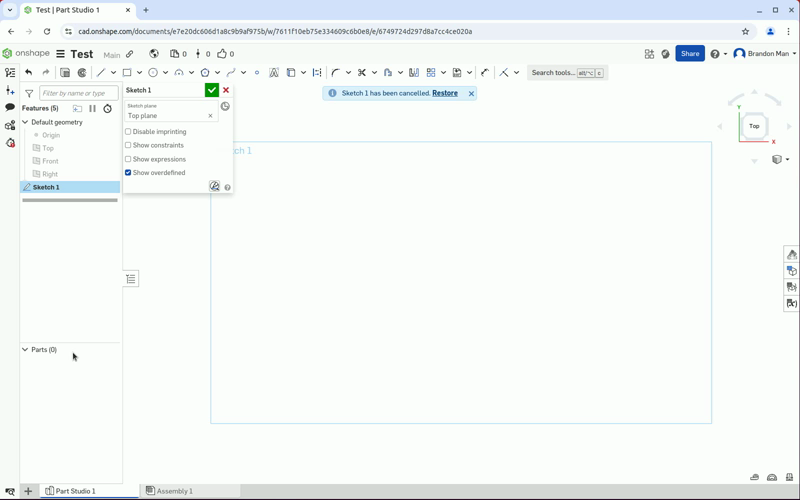
key(y)
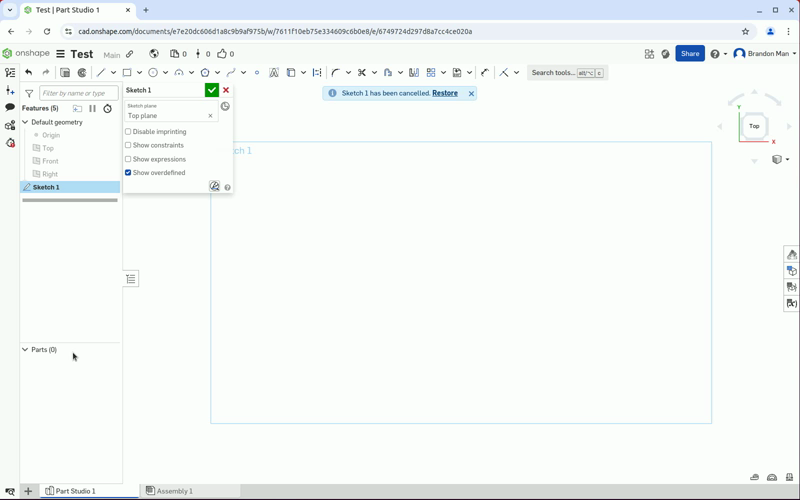
key(l)
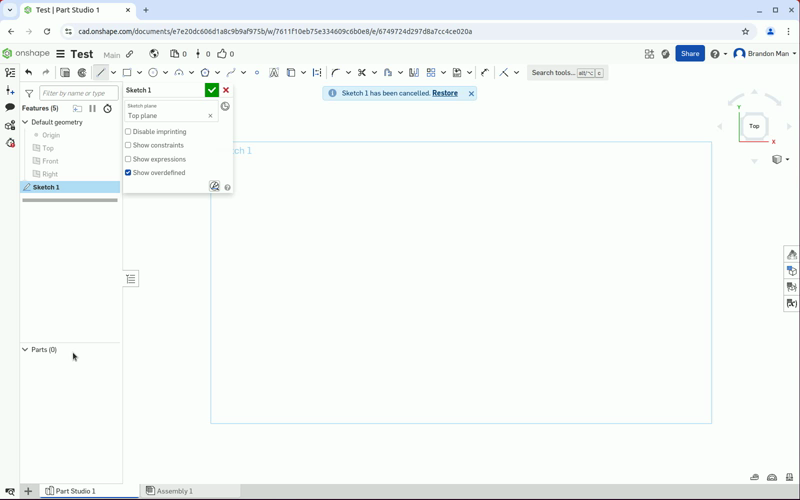
key_down(shift)
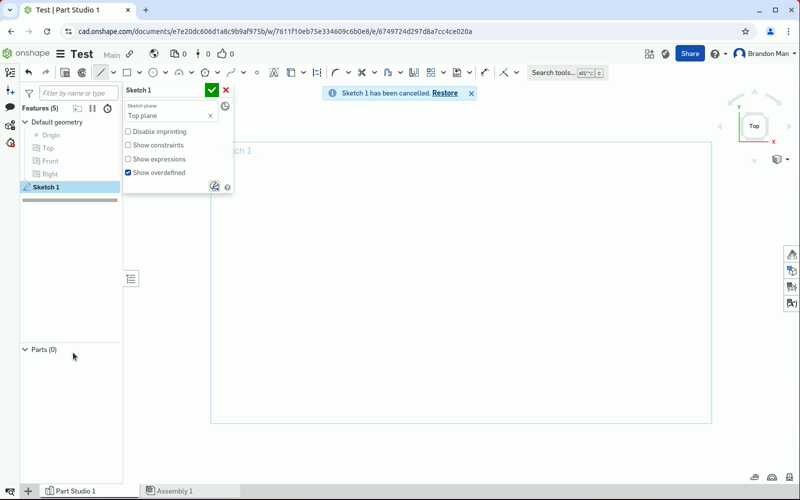
mouse_move(349, 282)
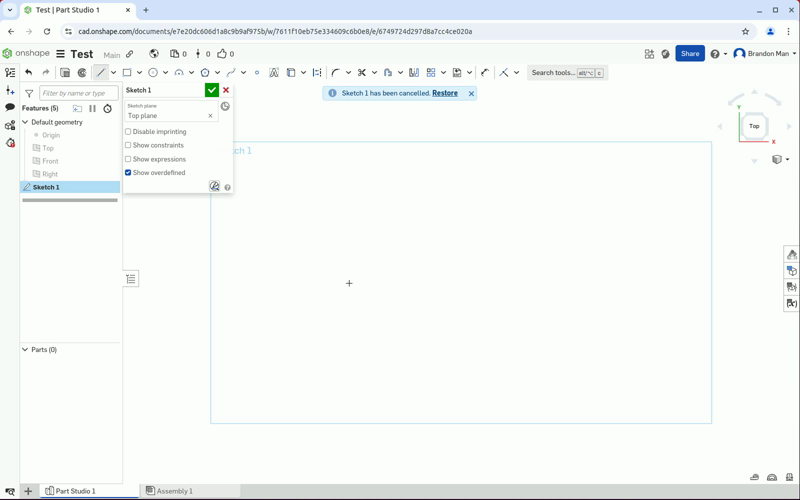
click(349, 282)
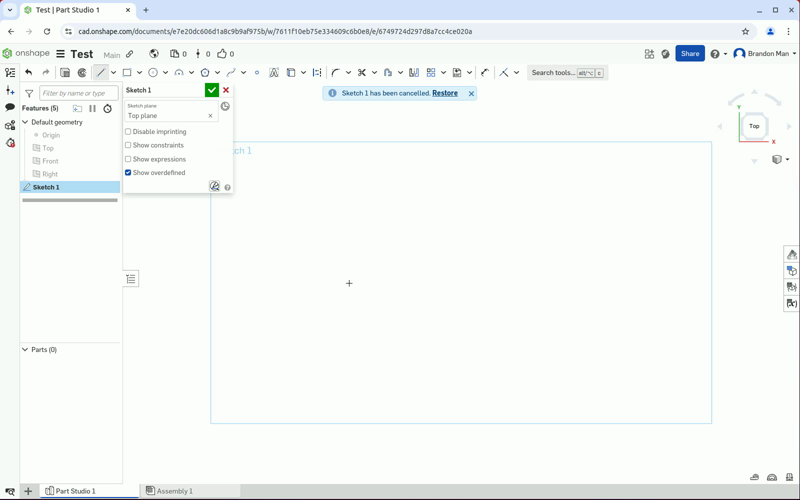
key_up(shift)
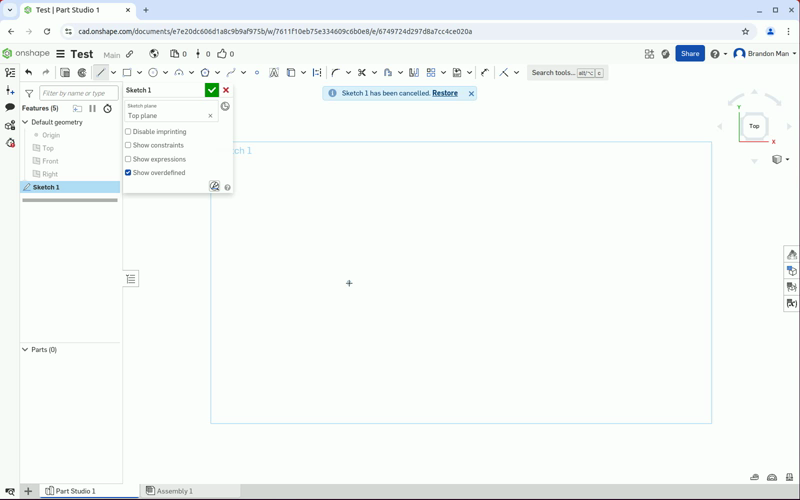
key_down(shift)
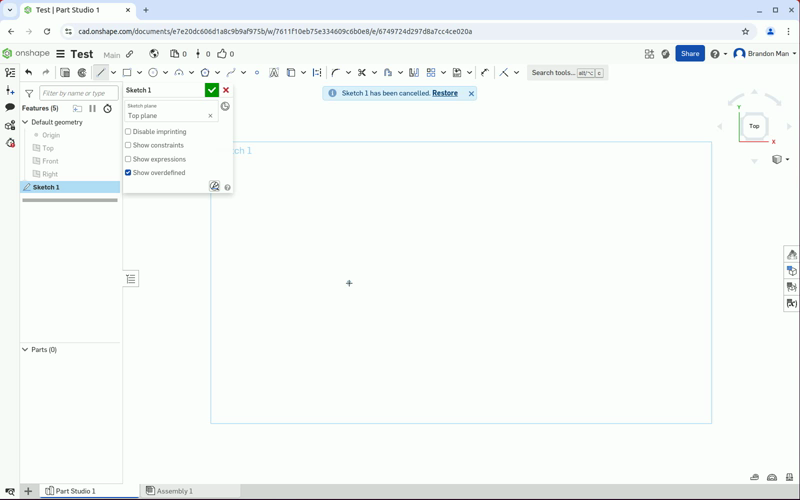
mouse_move(405, 378)
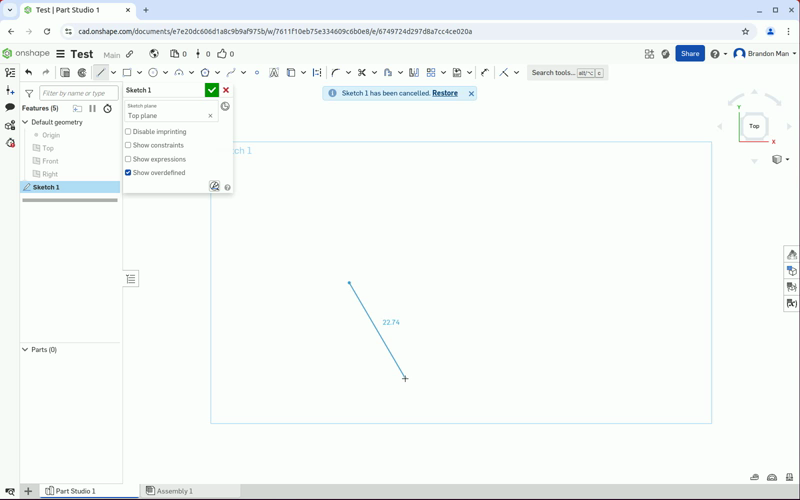
click(405, 378)
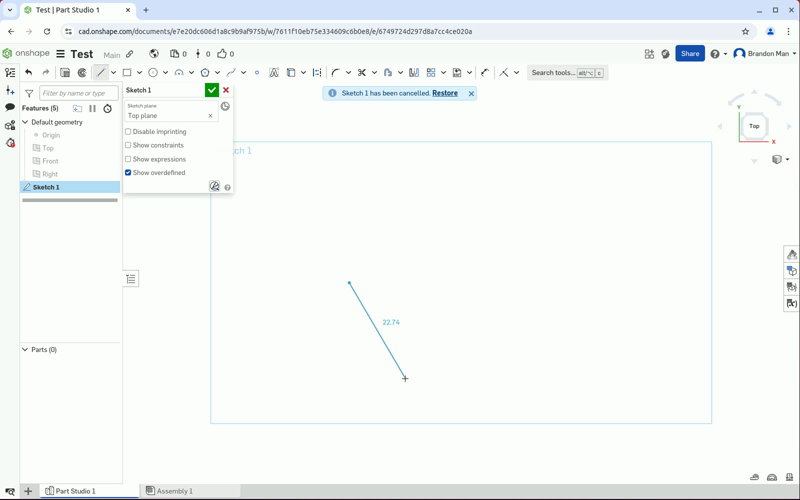
key_up(shift)
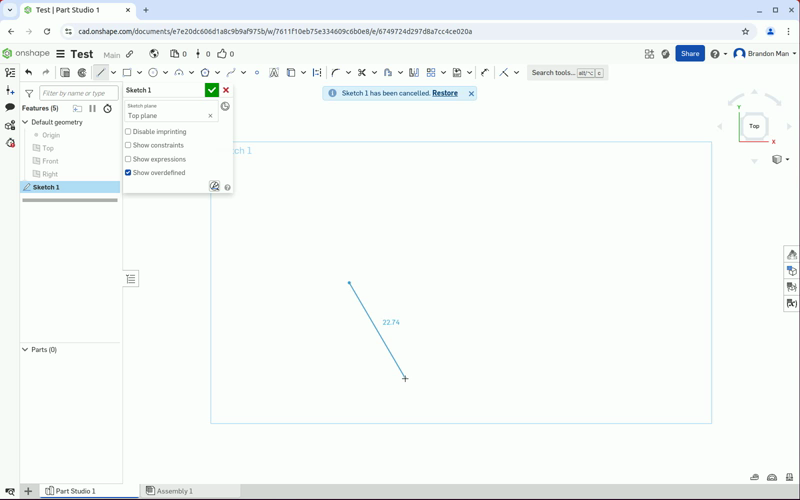
key_down(shift)
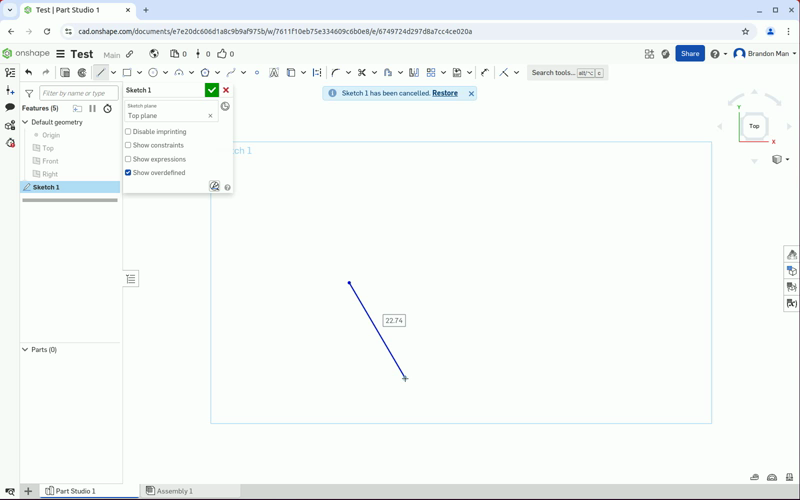
mouse_move(514, 378)
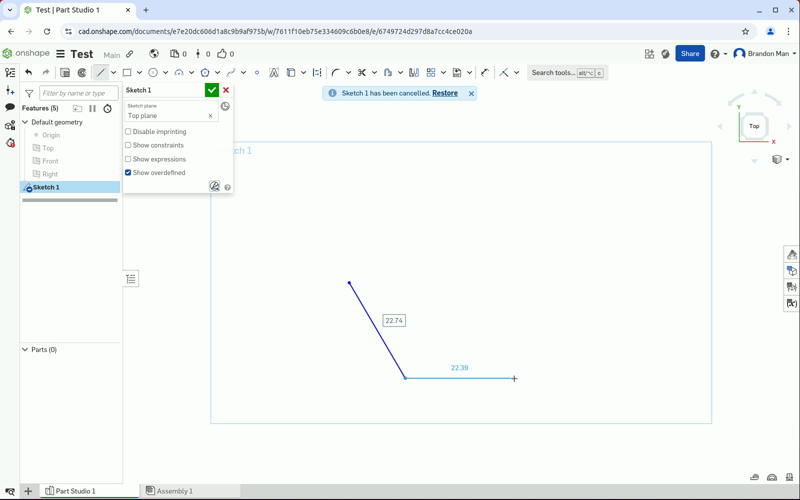
click(514, 378)
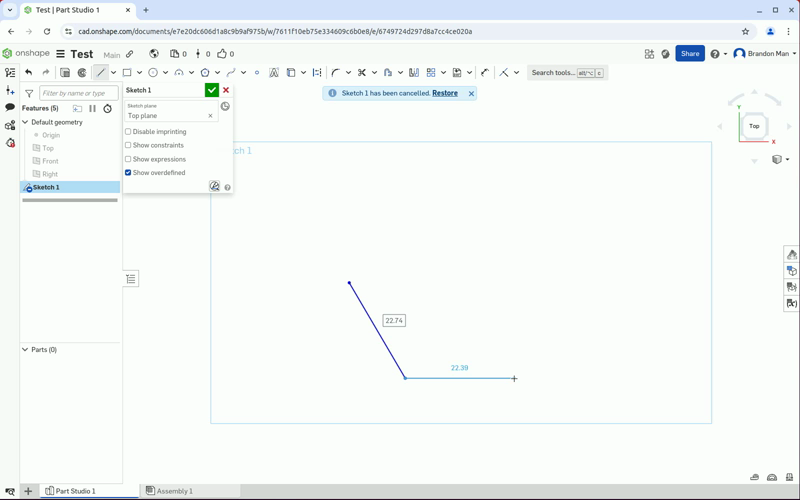
key_up(shift)
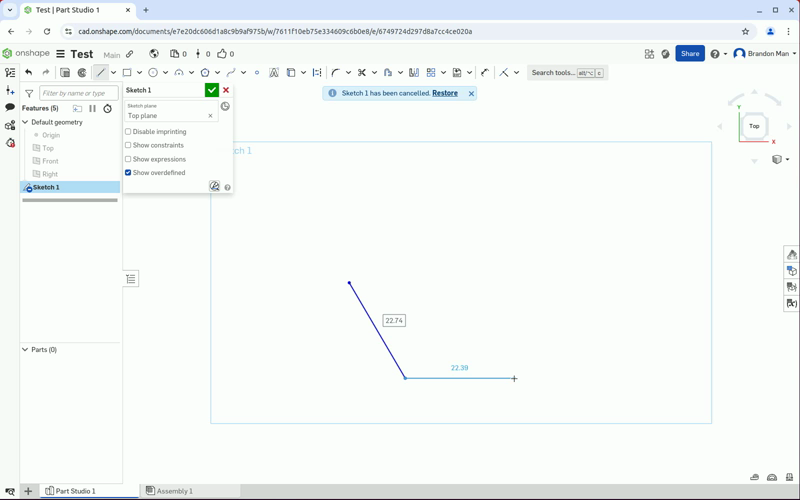
key_down(shift)
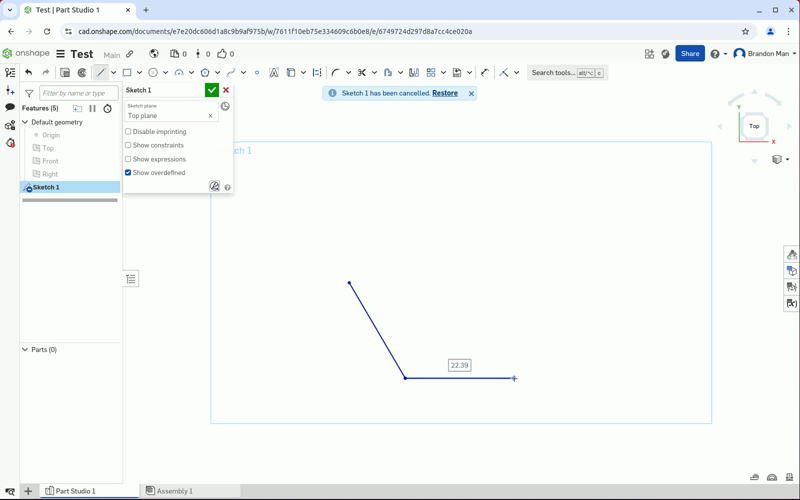
mouse_move(569, 282)
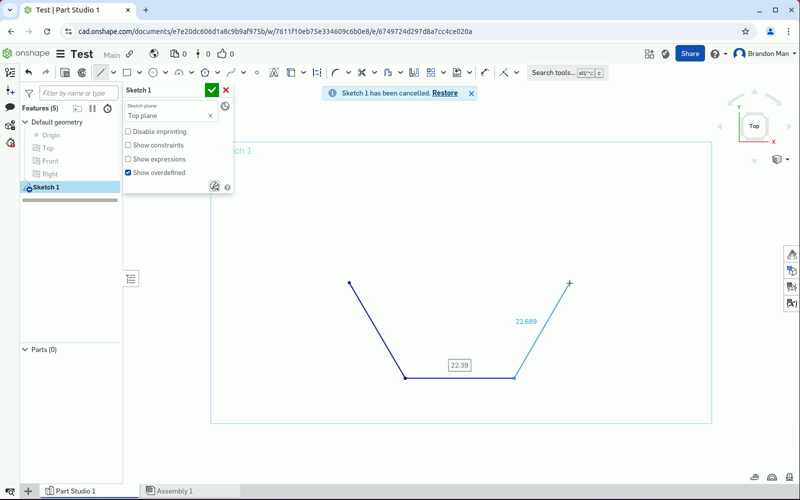
click(569, 282)
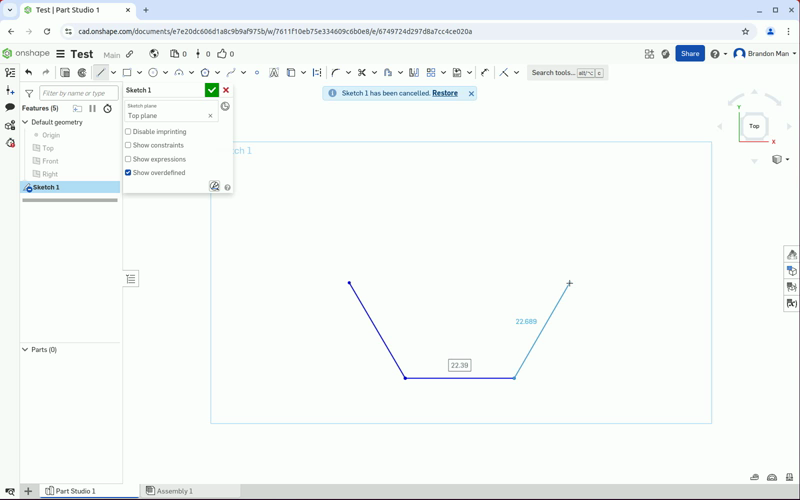
key_up(shift)
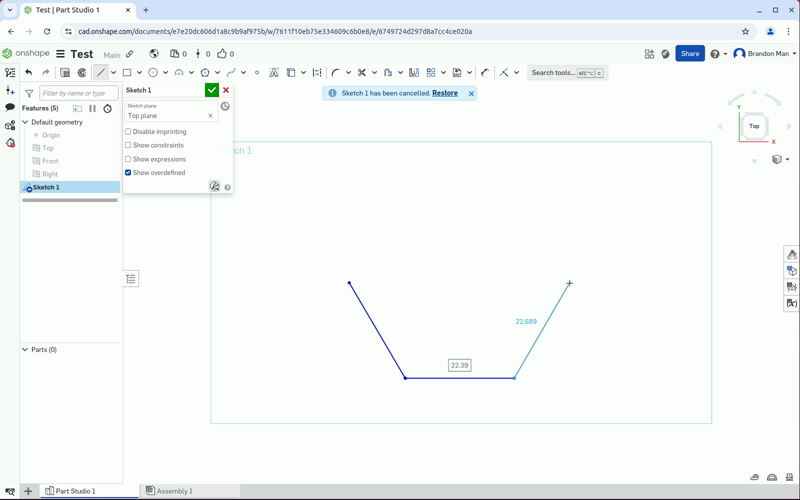
key_down(shift)
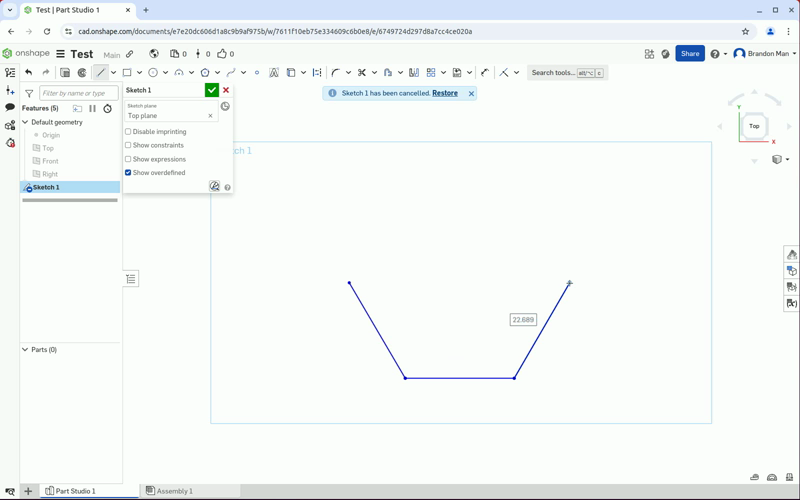
mouse_move(514, 187)
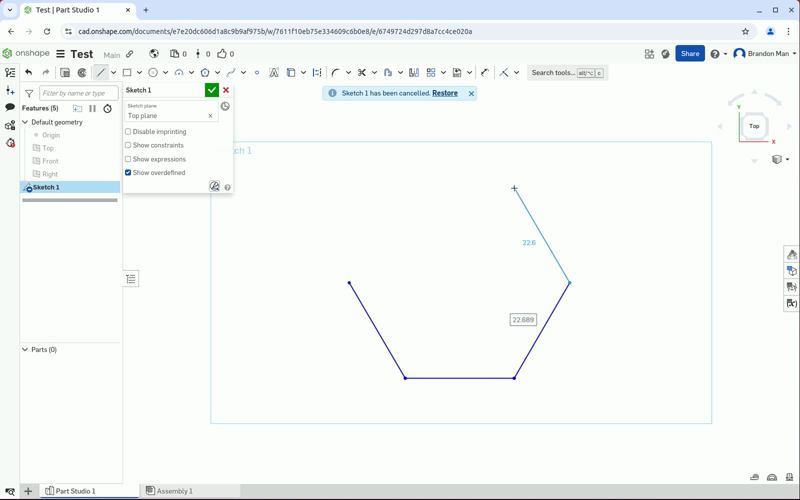
click(514, 187)
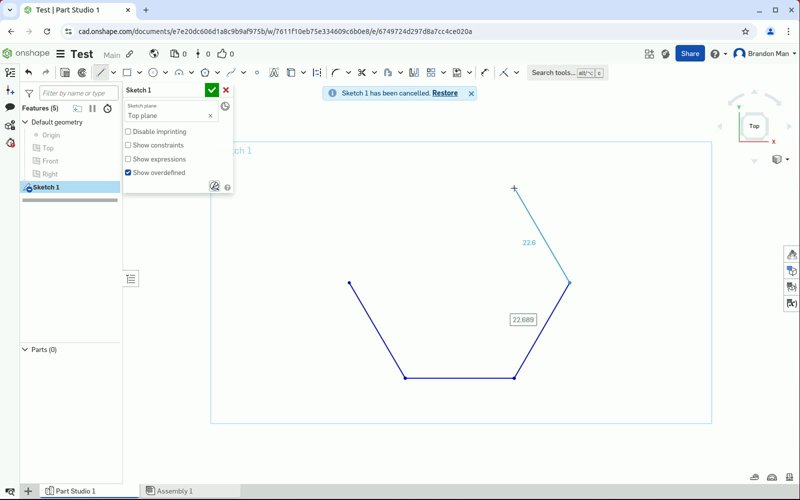
key_up(shift)
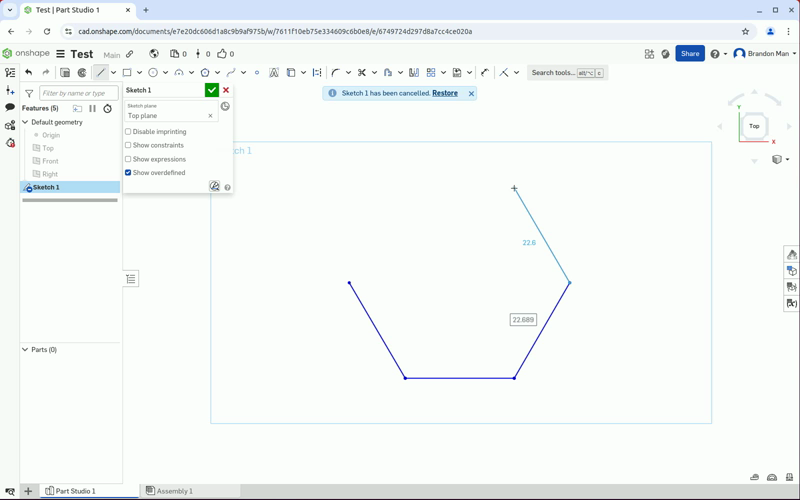
key_down(shift)
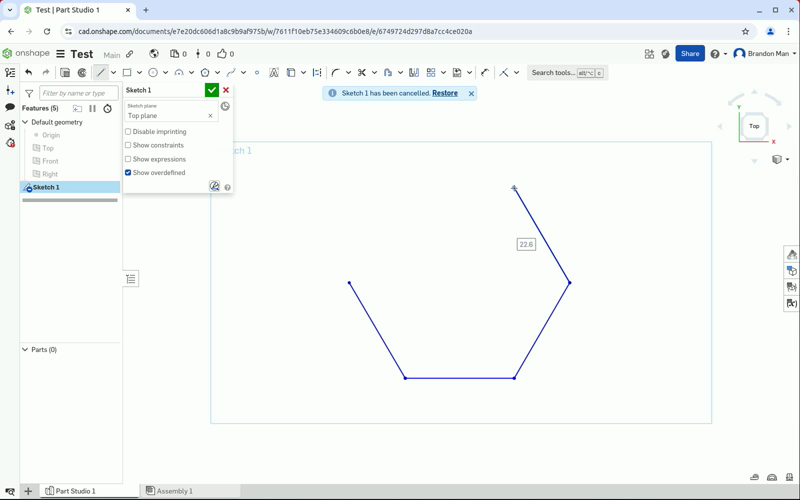
mouse_move(405, 187)
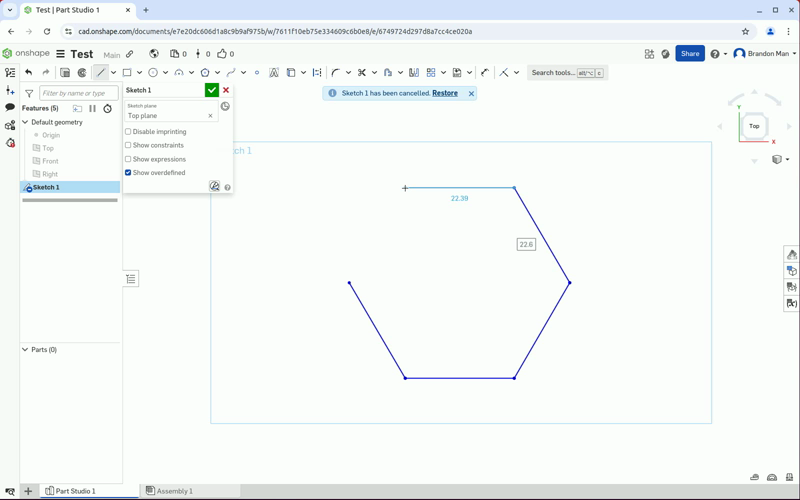
click(405, 187)
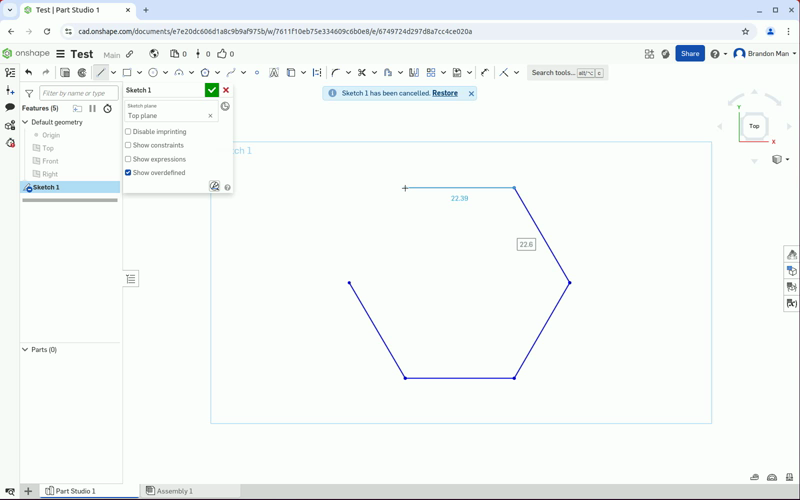
key_up(shift)
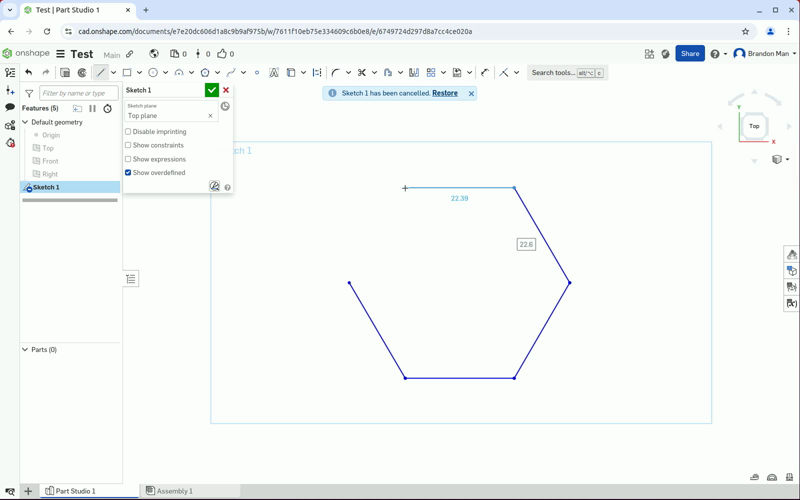
key_down(shift)
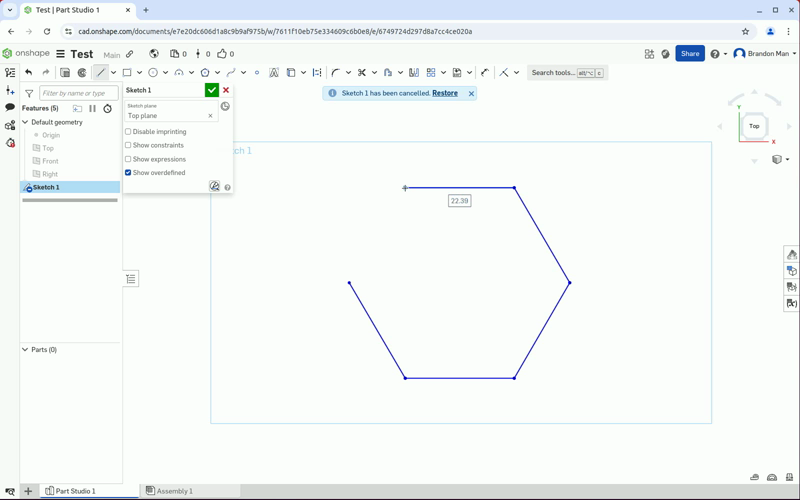
mouse_move(349, 282)
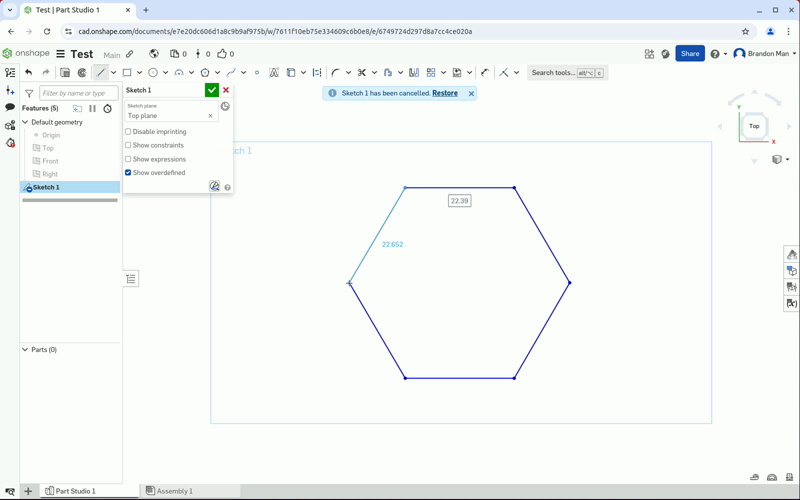
key_up(shift)
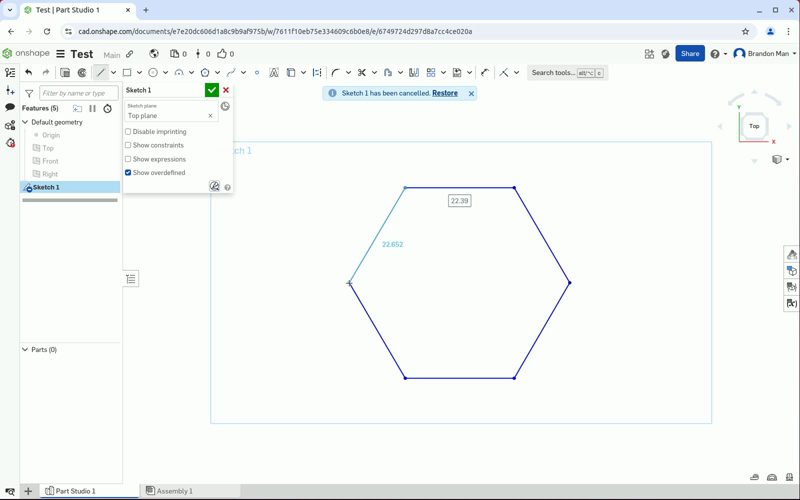
click(349, 282)
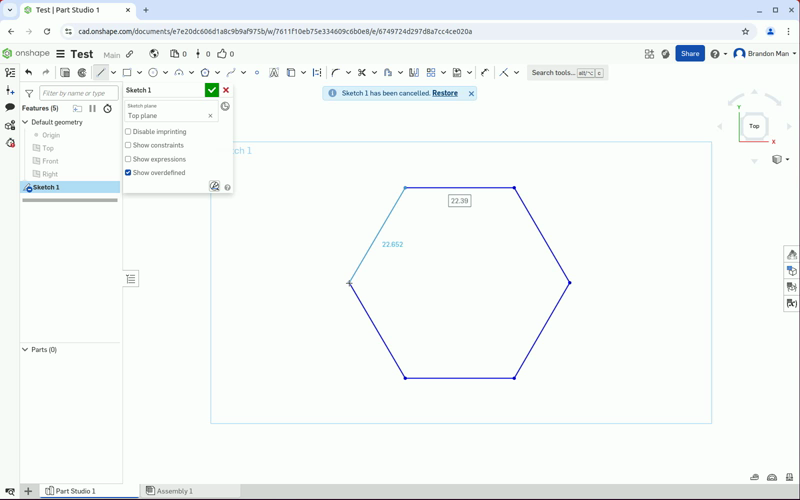
key(esc)
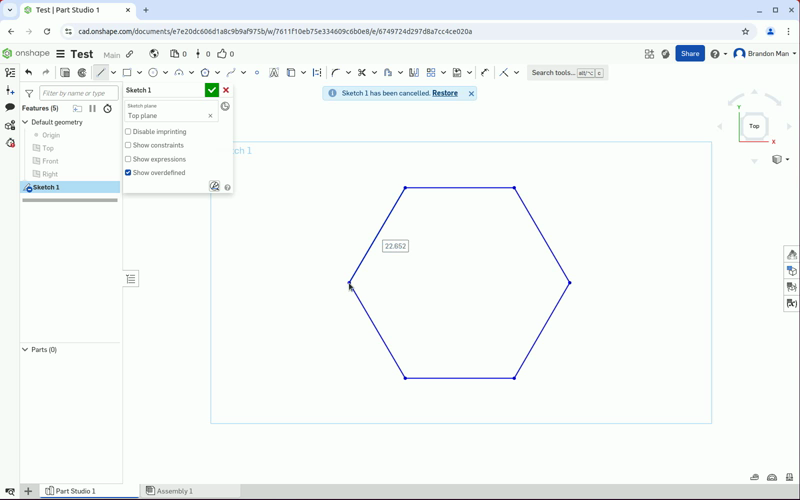
mouse_move(504, 238)
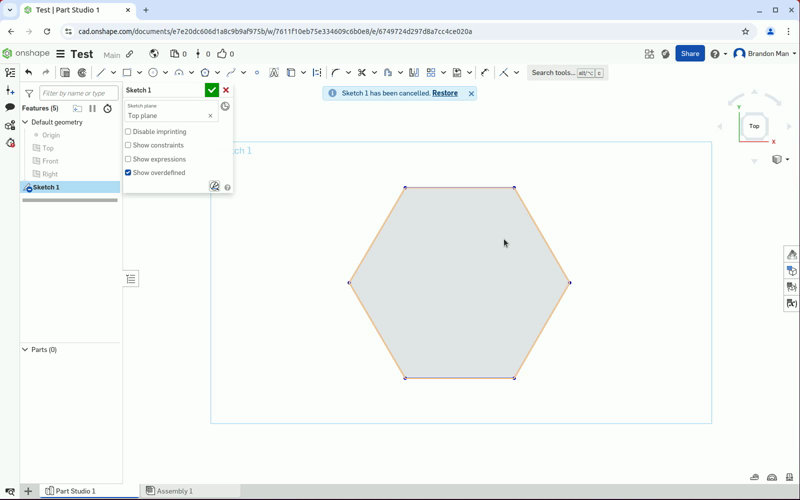
click(504, 238)
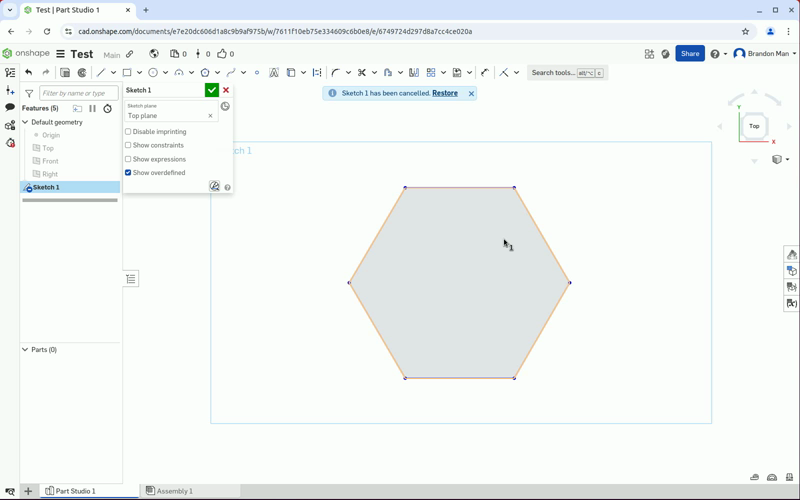
mouse_move(73, 352)
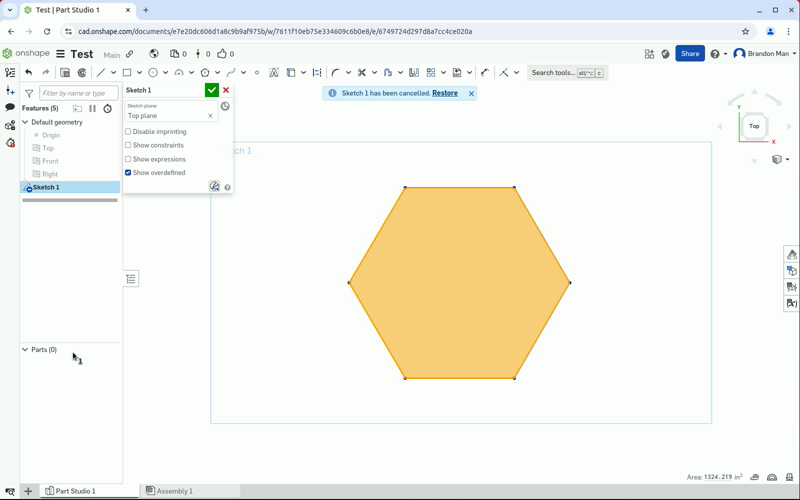
key(shift+y)
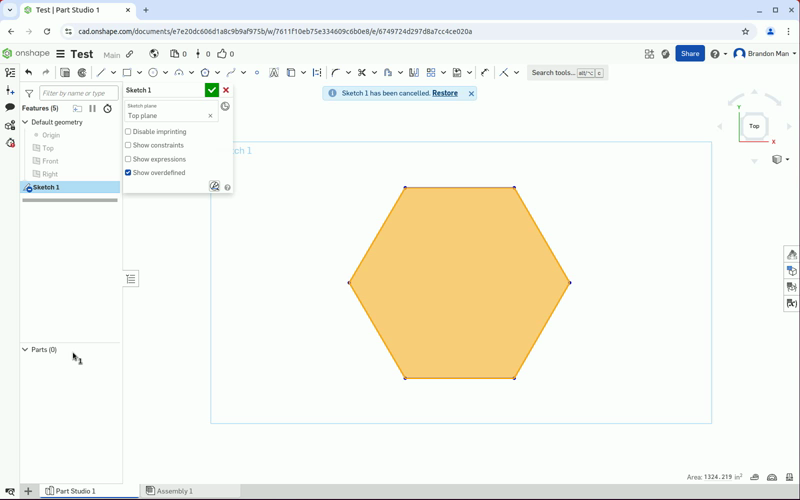
key(shift+e)
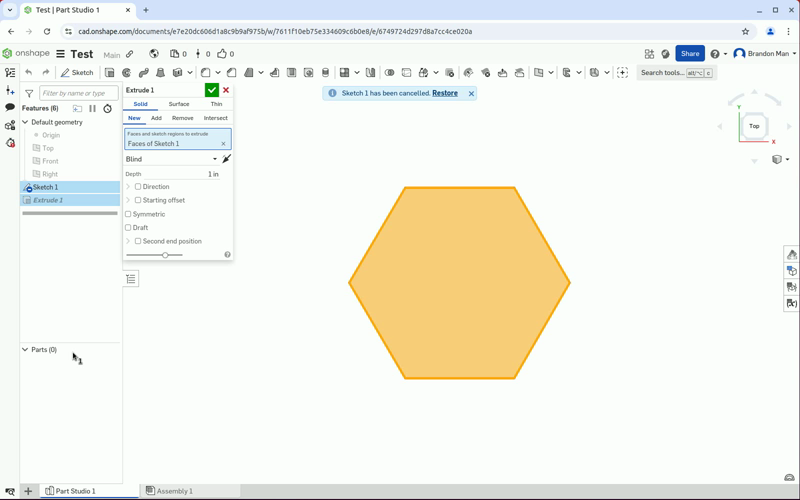
mouse_move(143, 106)
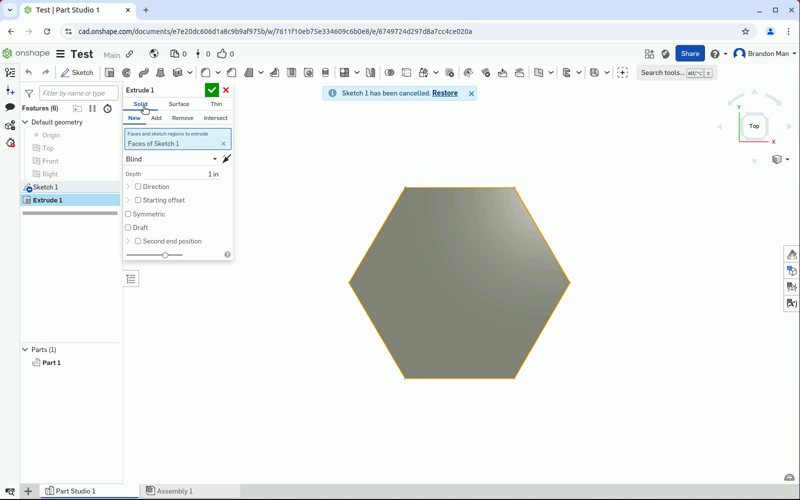
click(143, 106)
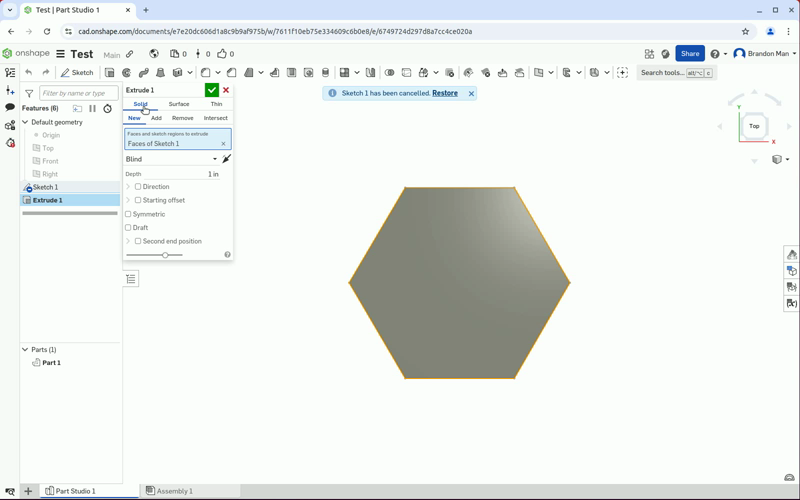
mouse_move(137, 120)
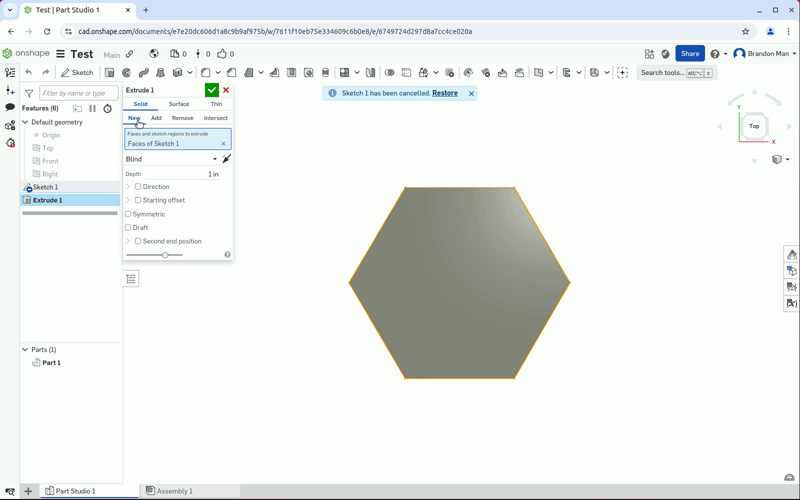
click(137, 120)
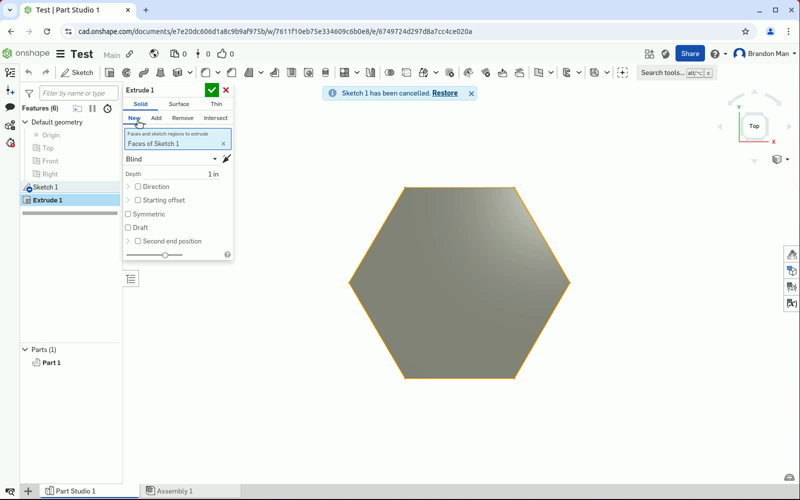
key(tab, 4)
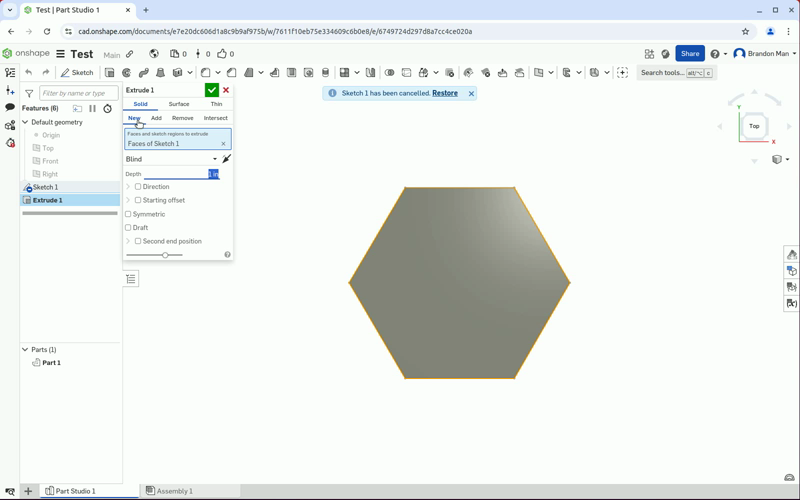
text(15.405)
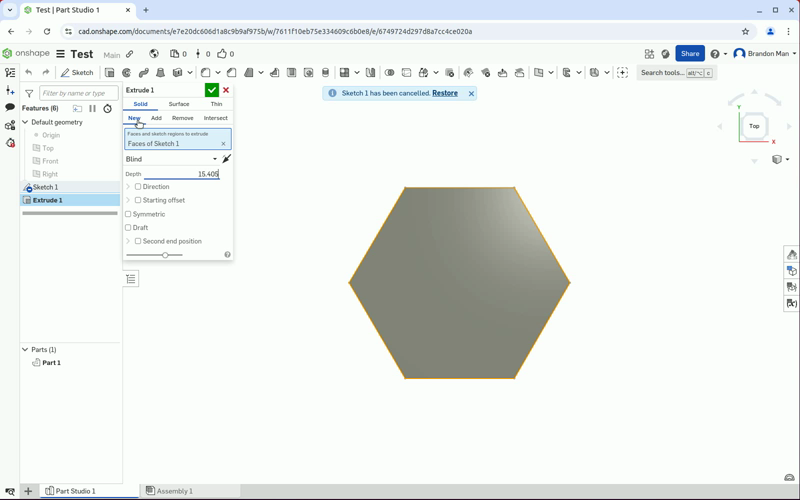
key(enter)
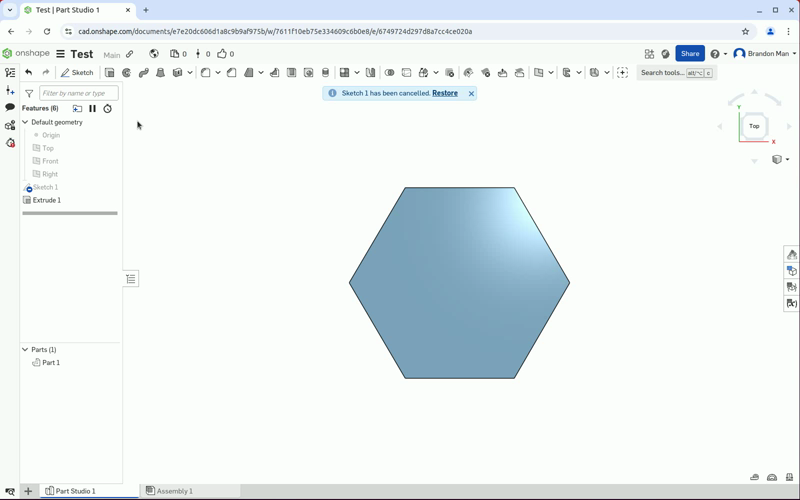
key(shift+h)
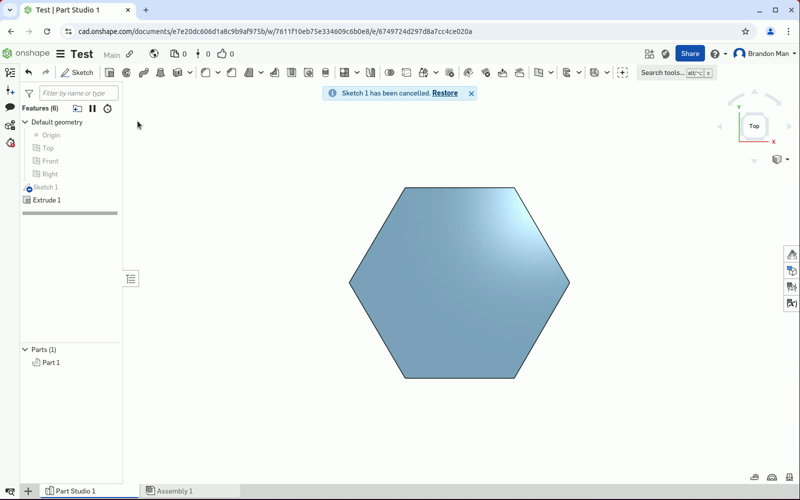
key(shift+h)
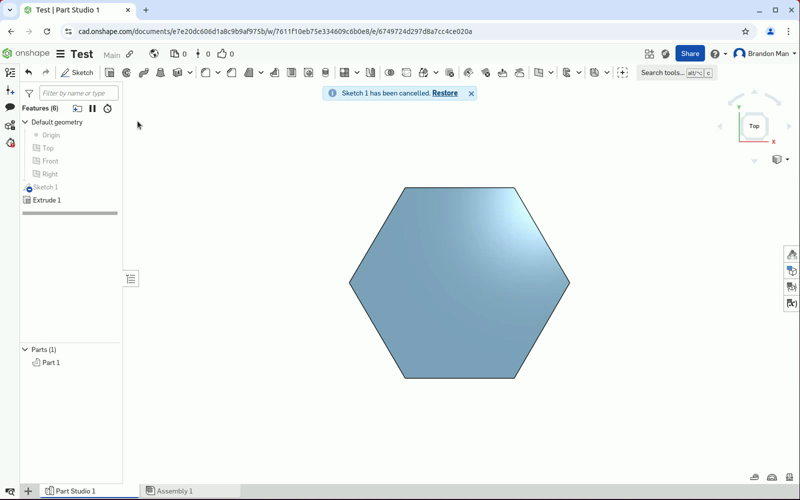
mouse_move(73, 189)
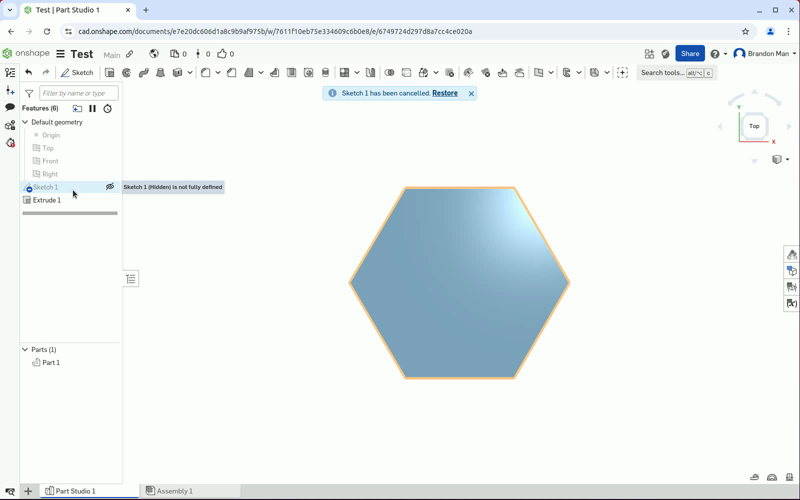
click(73, 189)
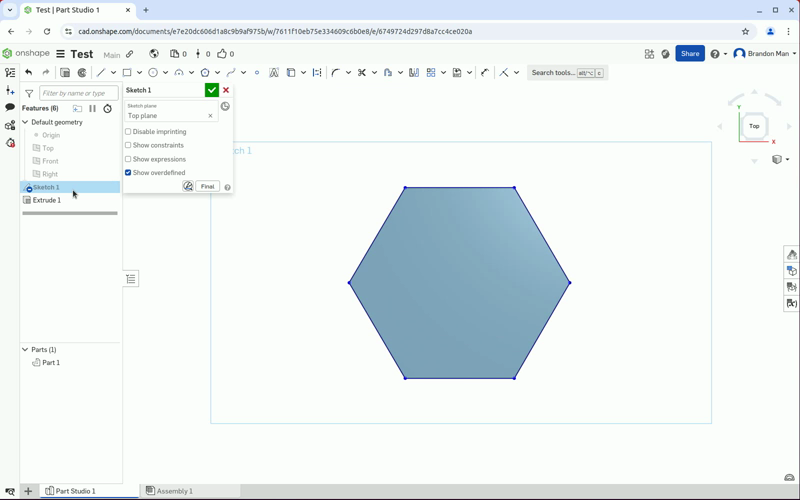
mouse_move(229, 92)
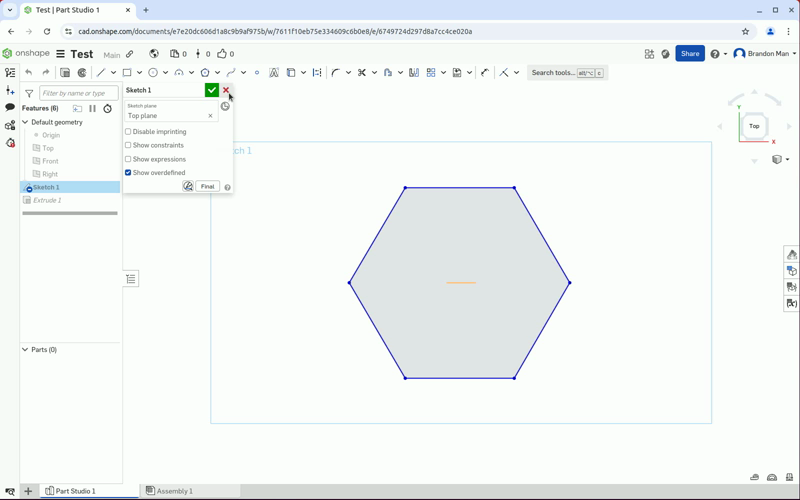
click(229, 92)
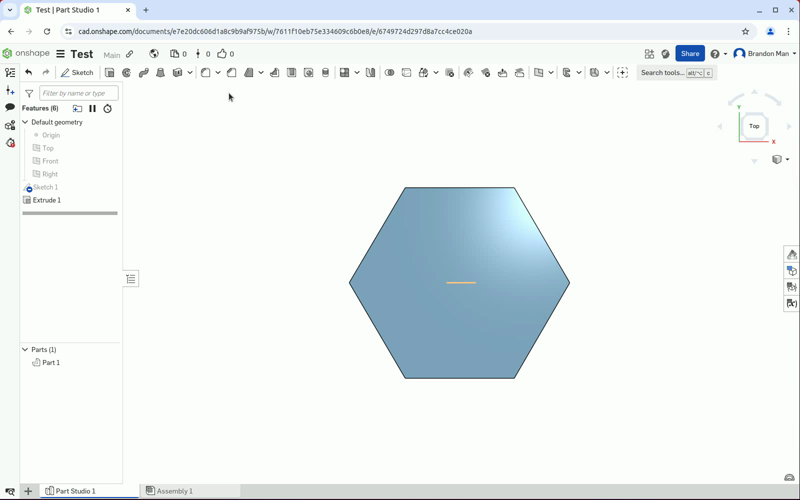
mouse_move(541, 75)
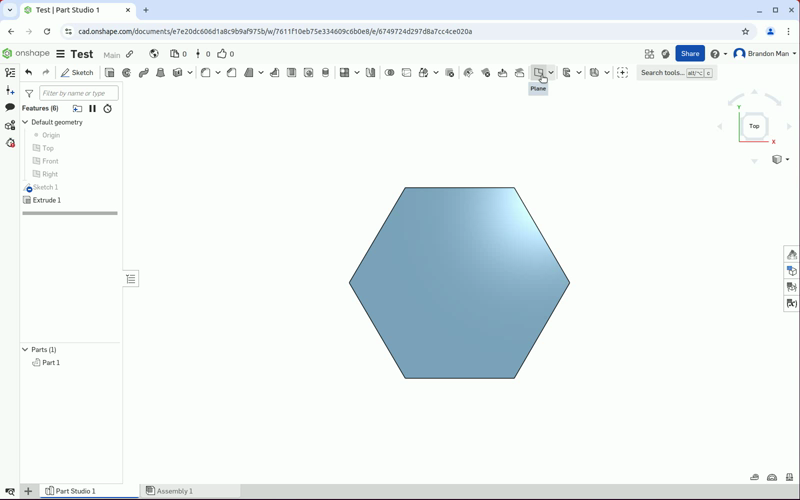
click(541, 75)
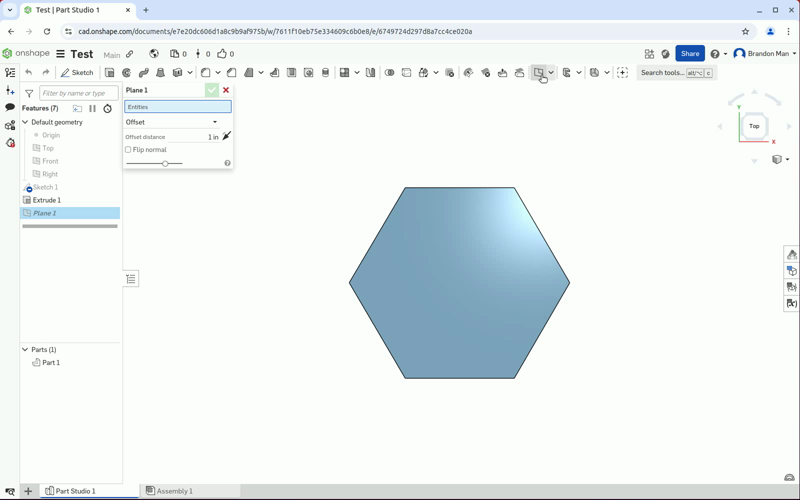
mouse_move(73, 150)
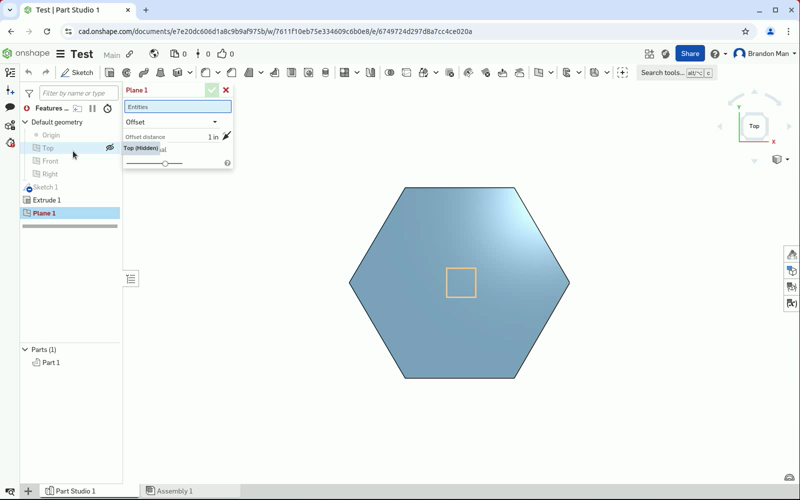
click(73, 150)
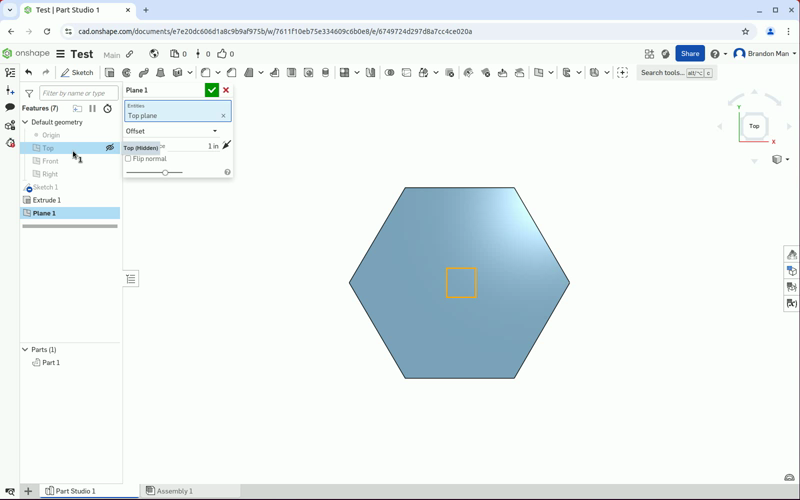
key(tab, 2)
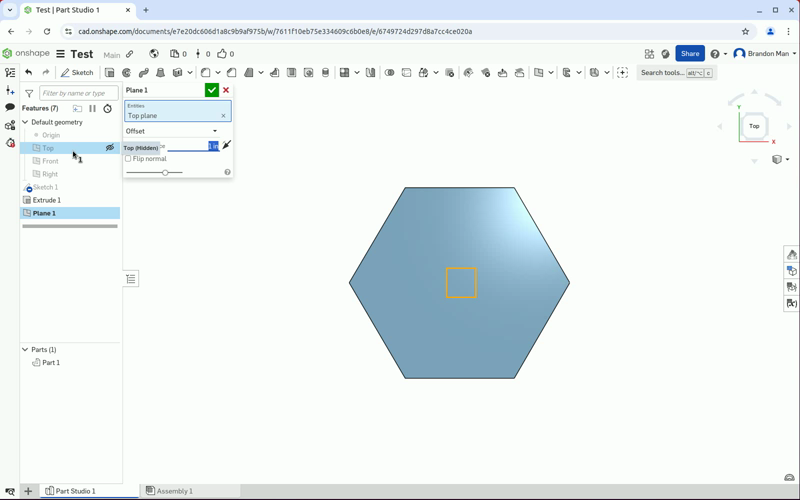
text(15.405)
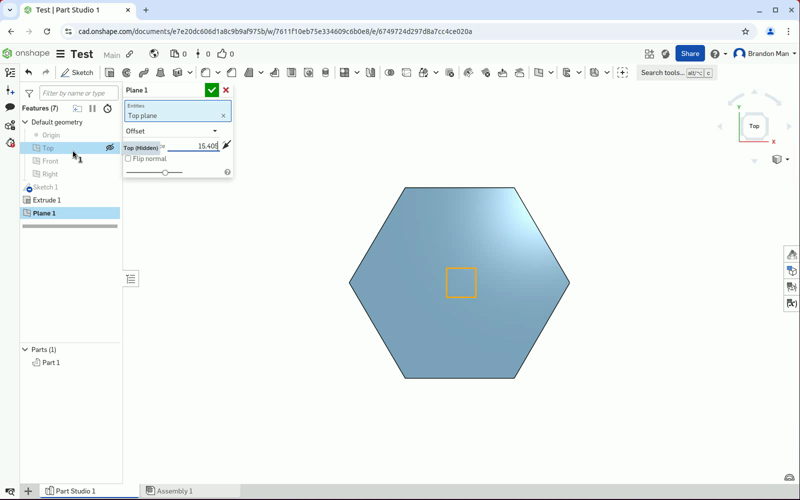
key(enter, 2)
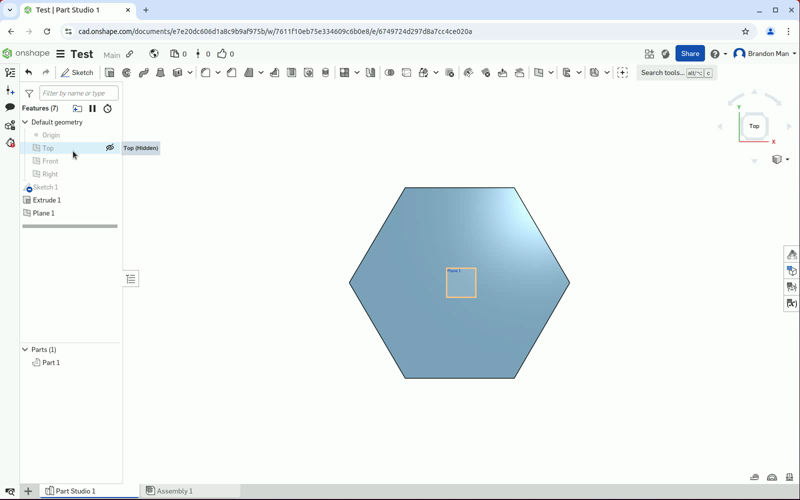
key(shift+s)
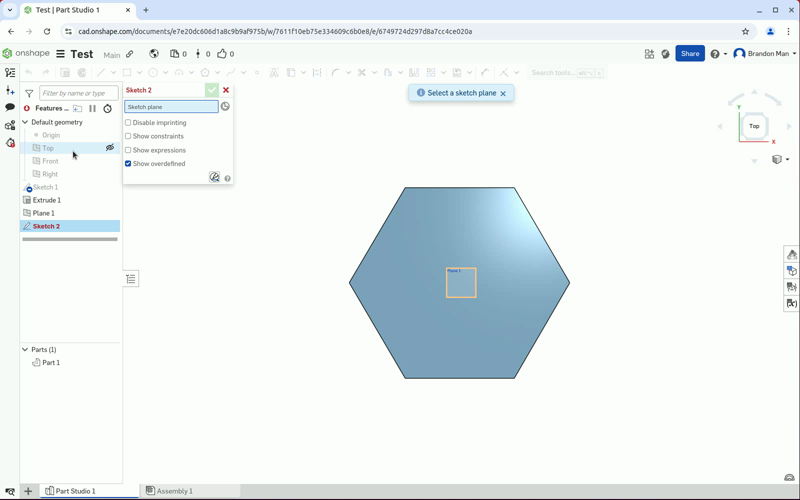
mouse_move(73, 215)
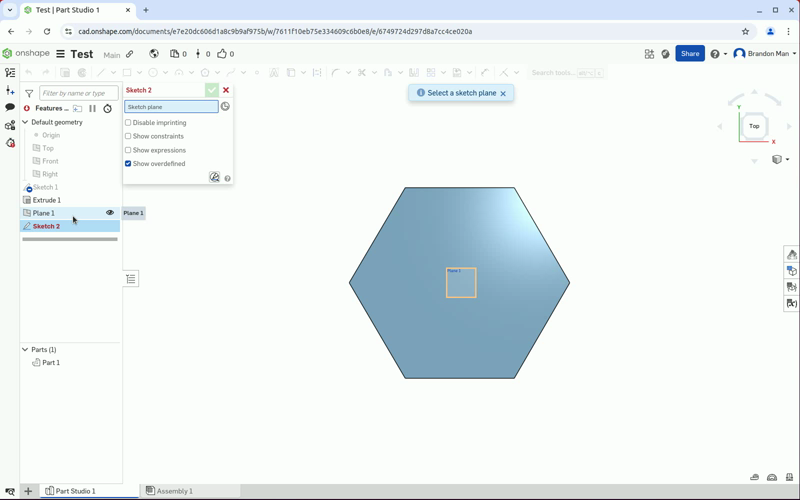
click(73, 215)
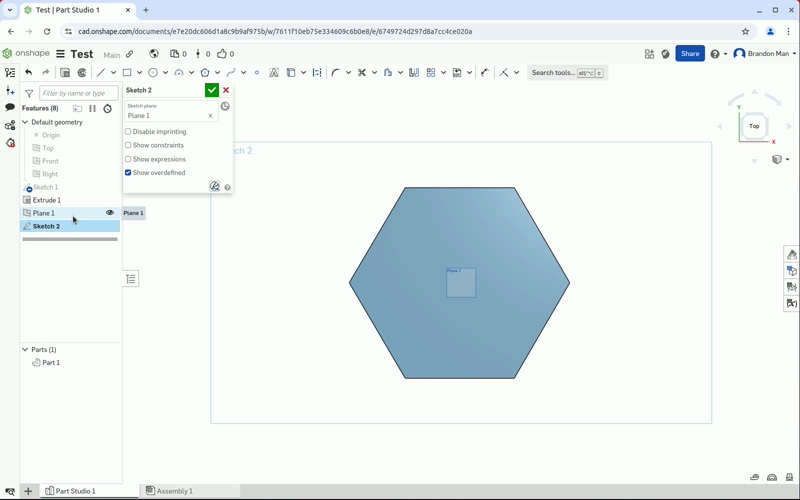
mouse_move(73, 352)
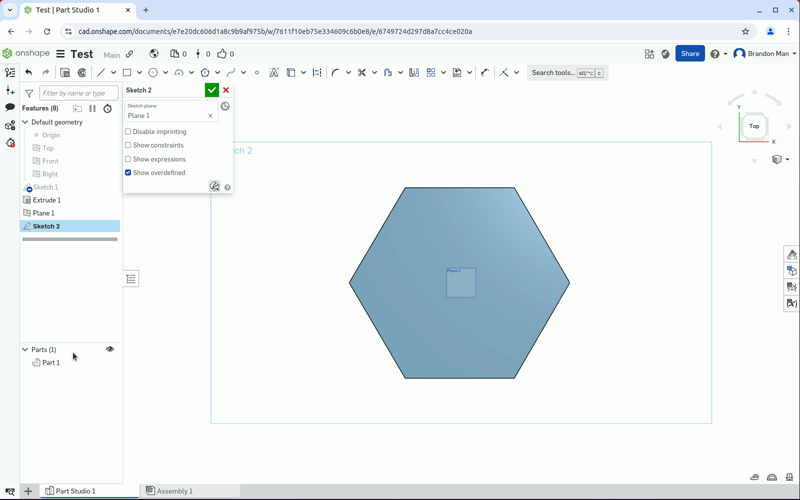
key(y)
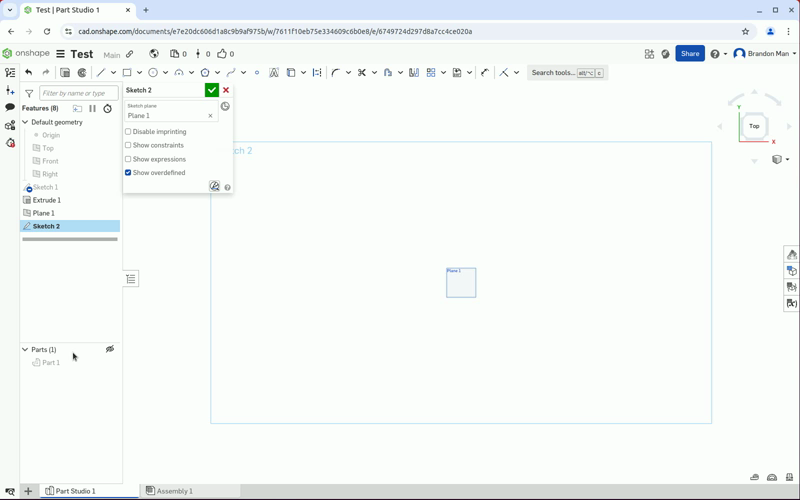
key(c)
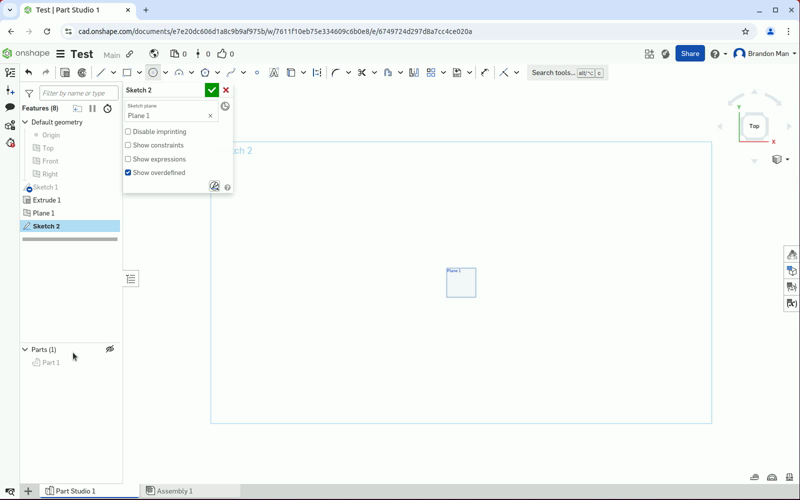
key_down(shift)
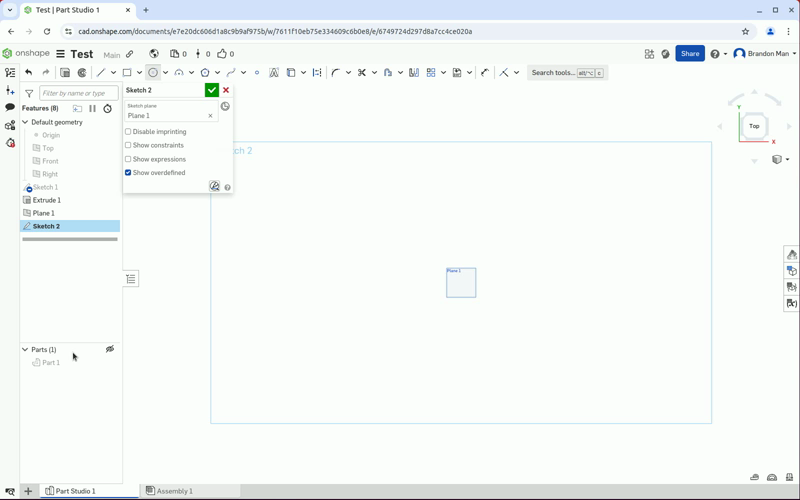
mouse_move(461, 282)
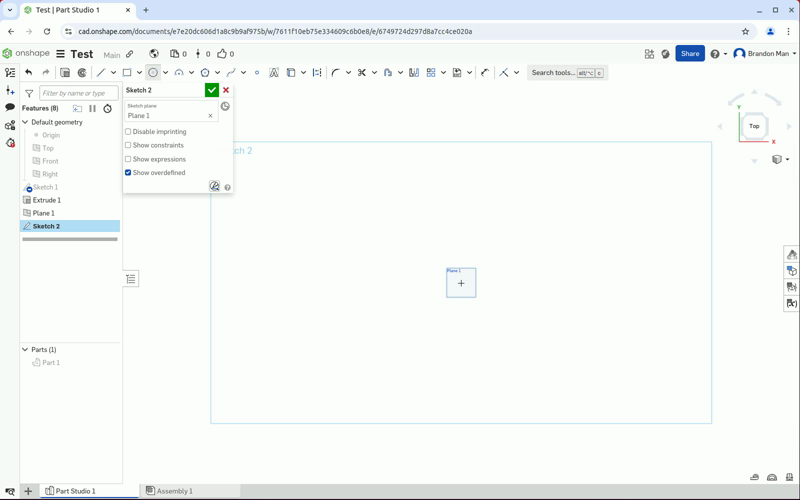
click(461, 282)
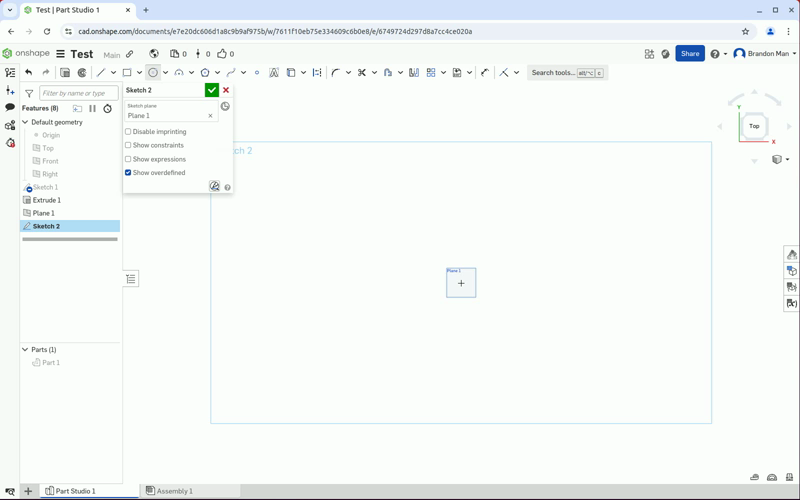
key_up(shift)
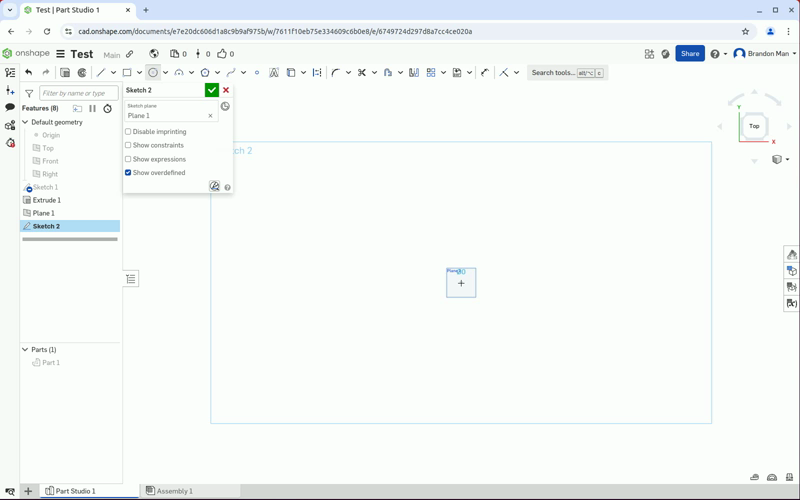
mouse_move(552, 282)
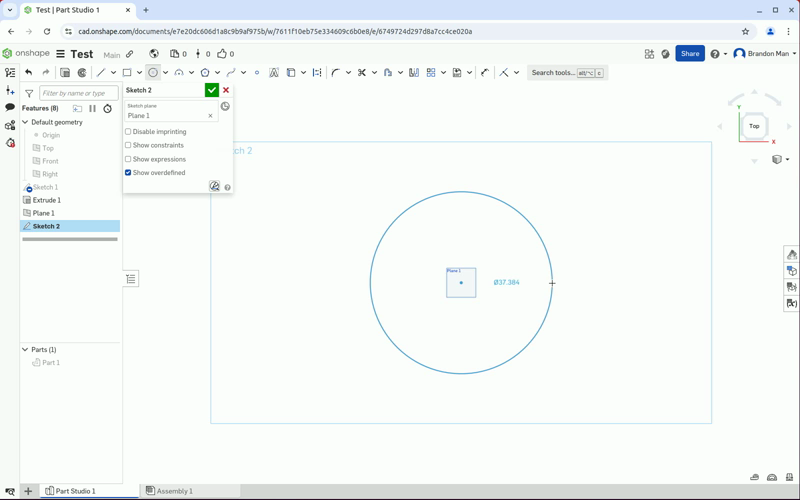
click(552, 282)
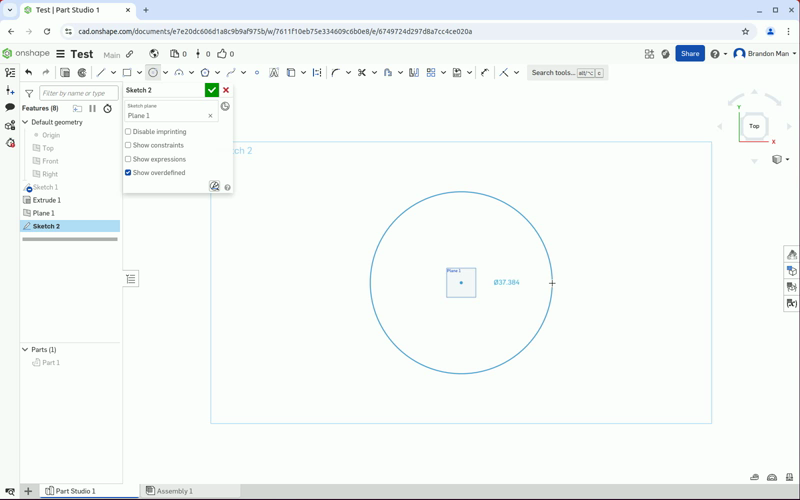
key(esc)
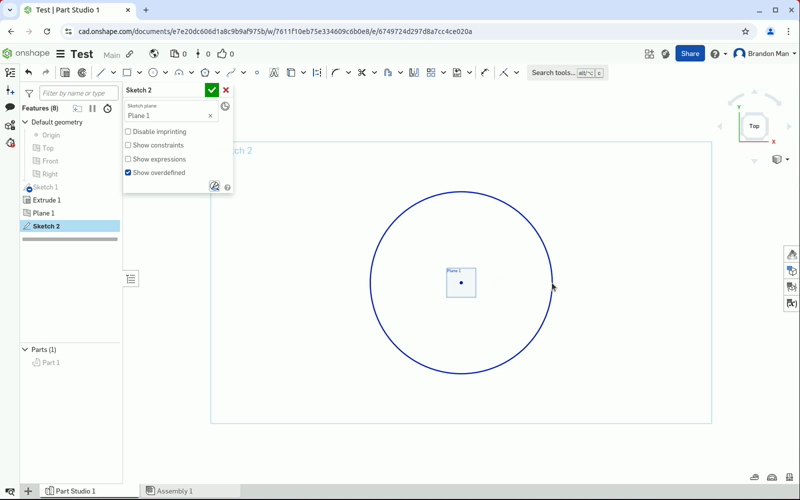
mouse_move(503, 225)
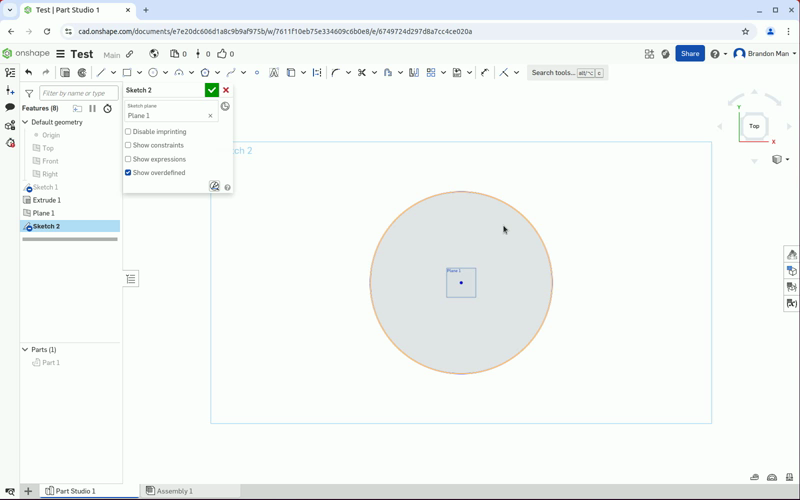
click(503, 225)
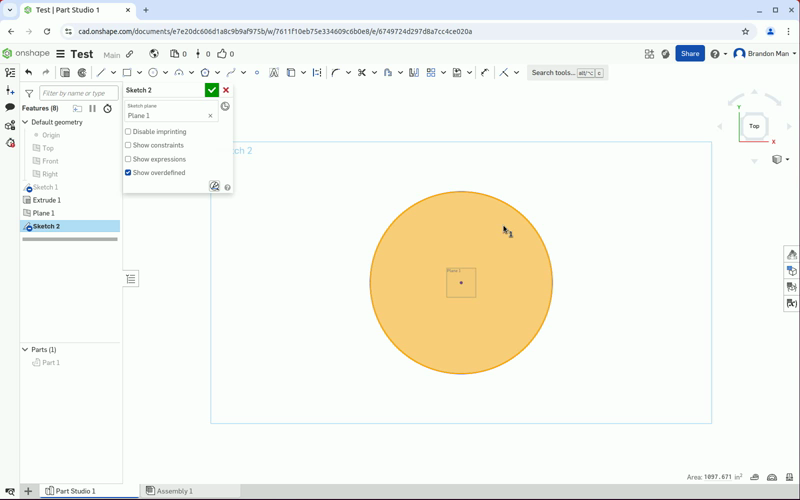
mouse_move(73, 352)
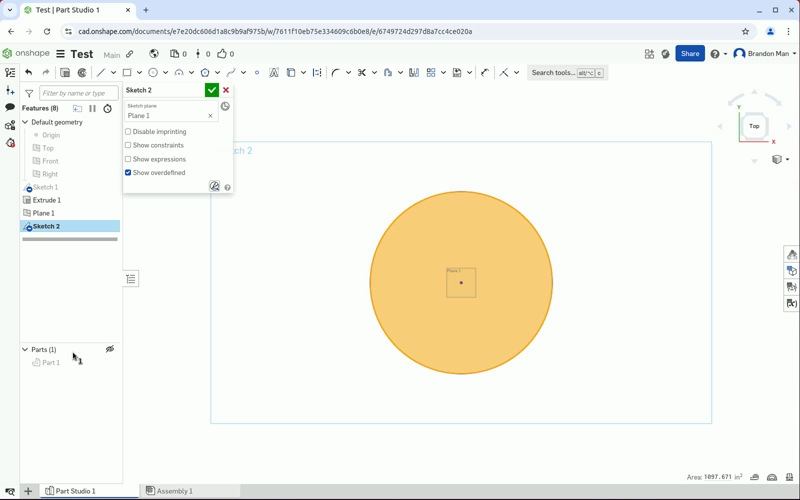
key(shift+y)
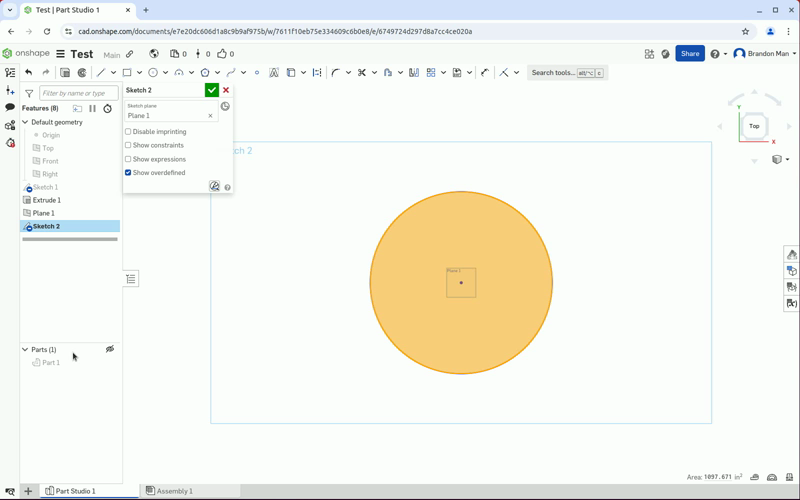
key(shift+e)
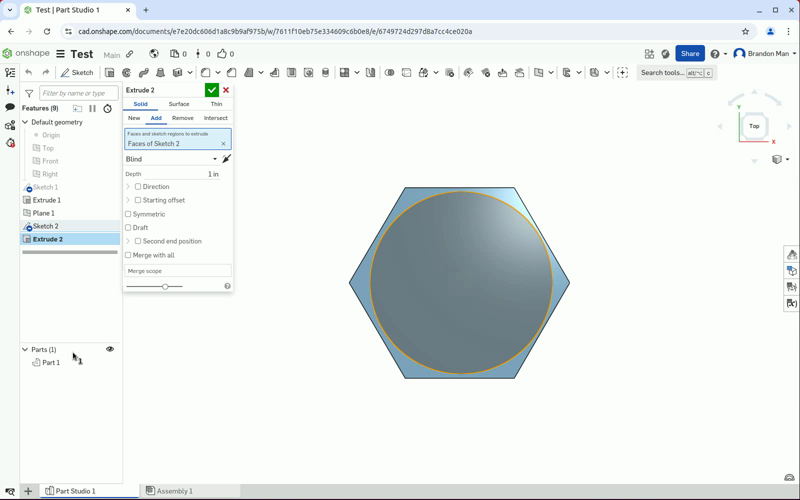
mouse_move(143, 106)
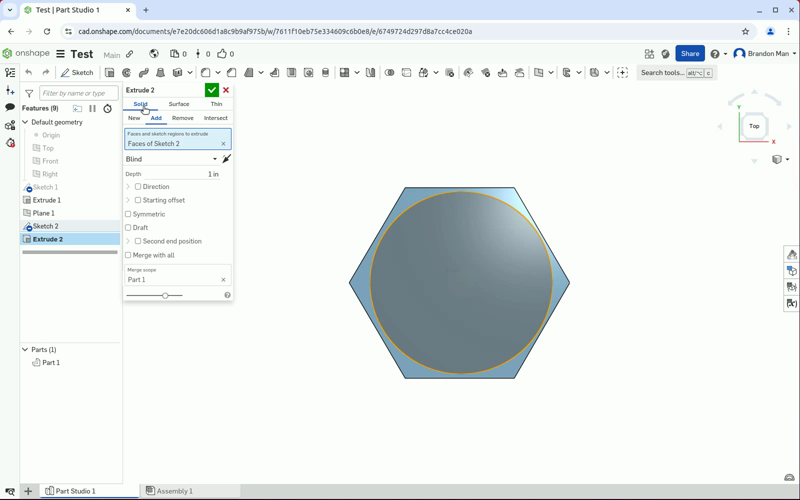
click(143, 106)
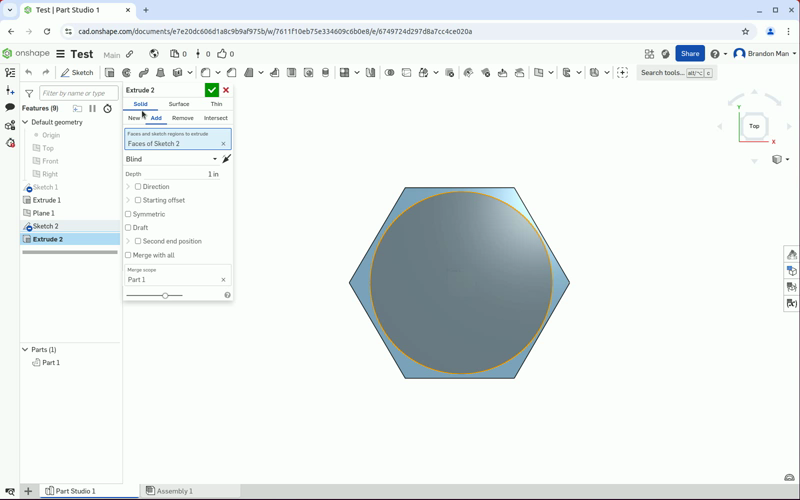
mouse_move(137, 120)
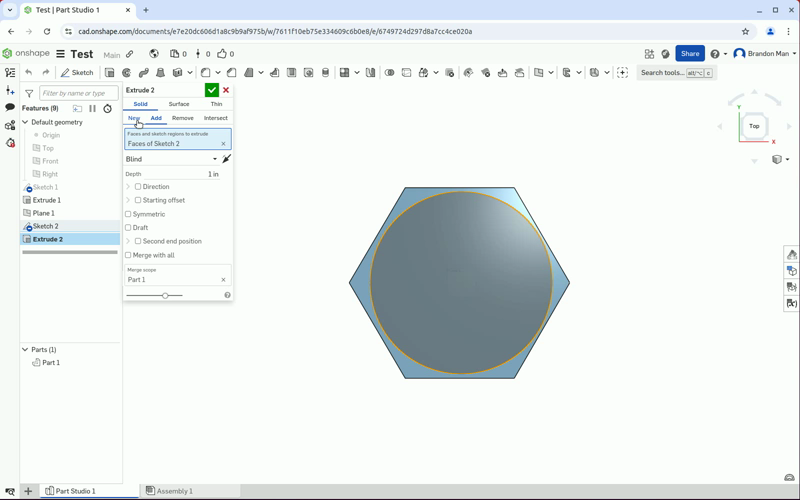
click(137, 120)
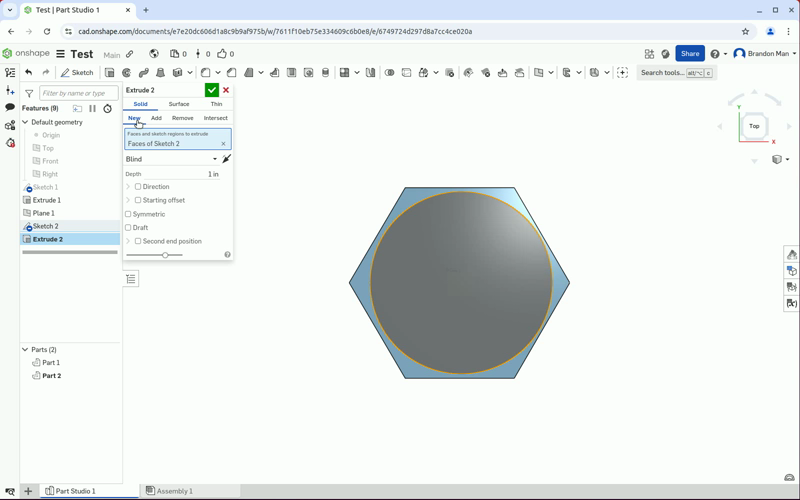
key(tab, 4)
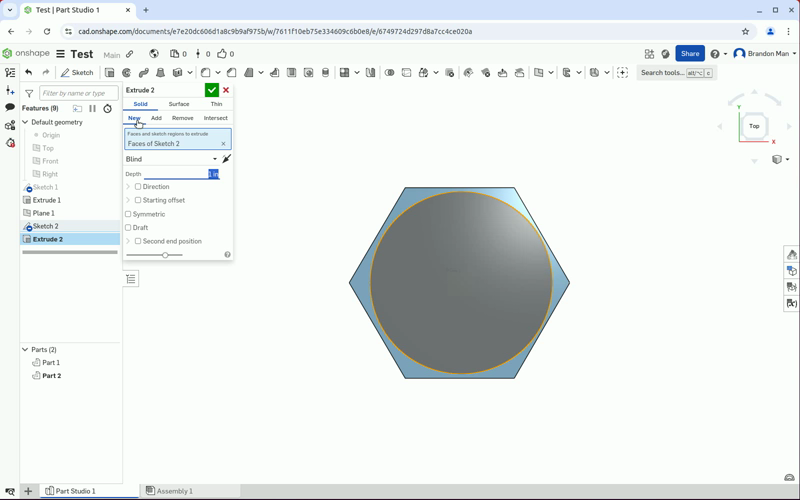
text(7.703)
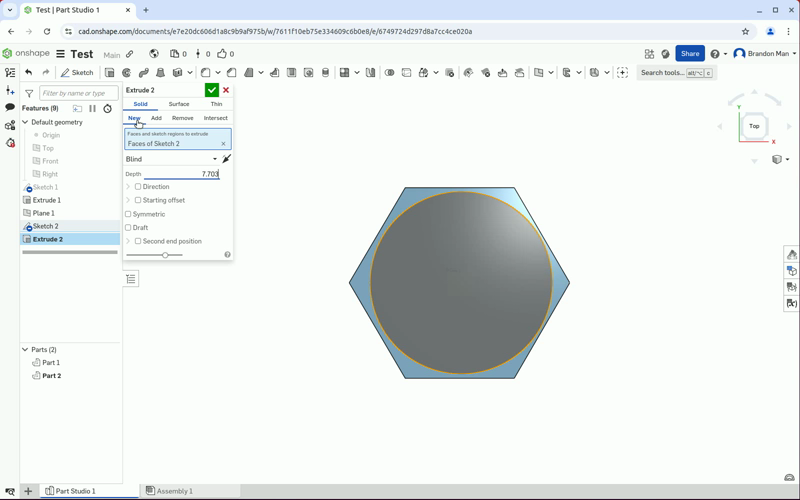
key(enter)
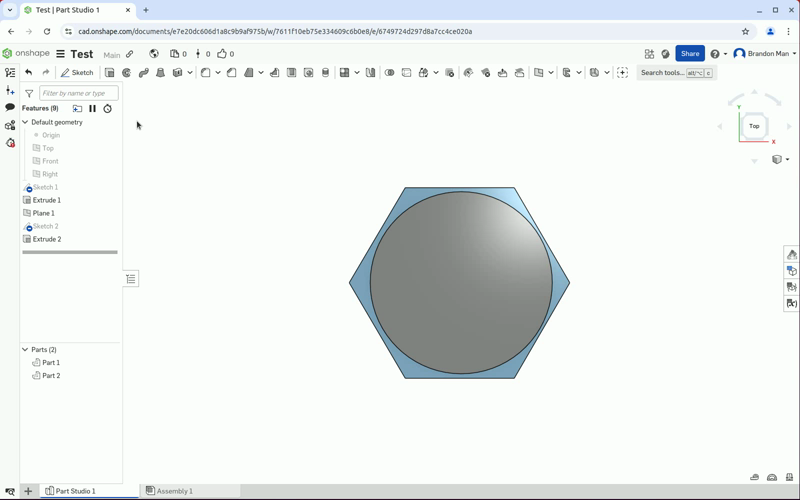
key(shift+h)
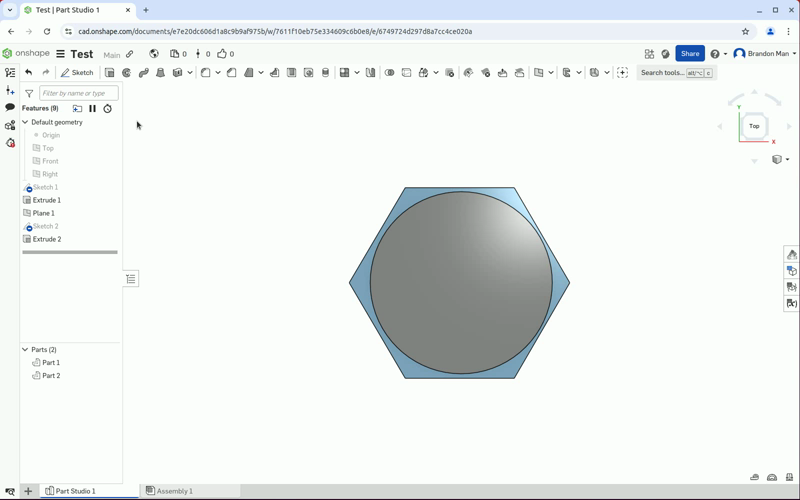
key(shift+h)
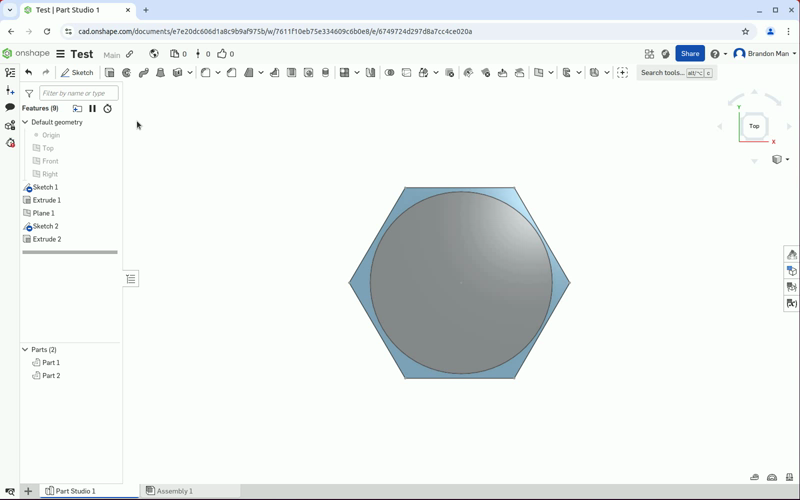
key(shift+7)
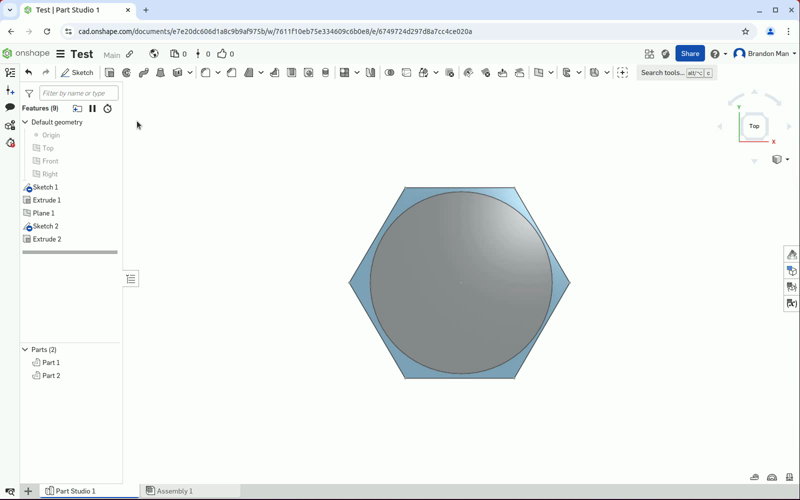
key(up, 3)
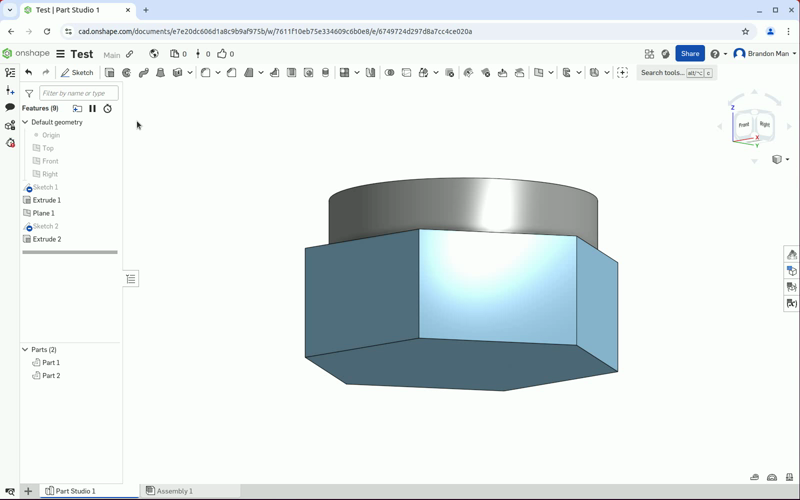
key(left, 3)
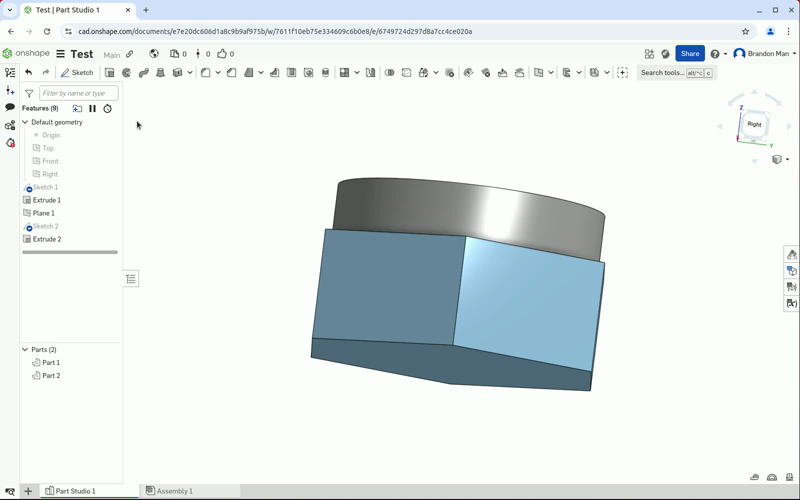
key(right, 3)
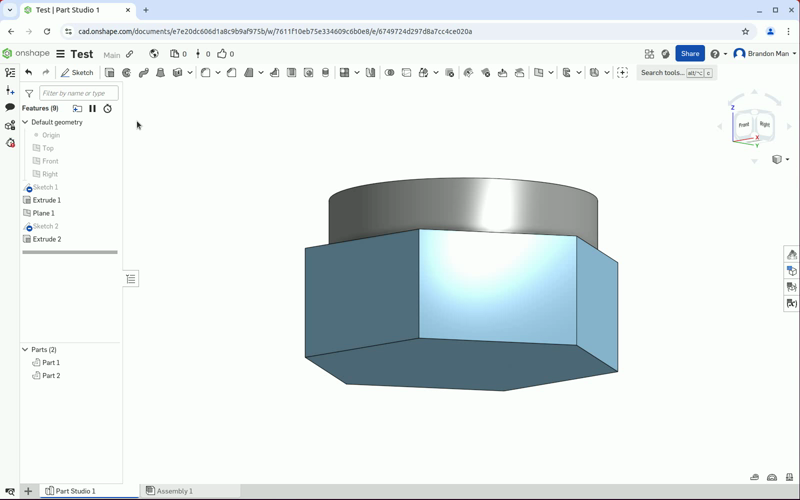
key(down, 3)
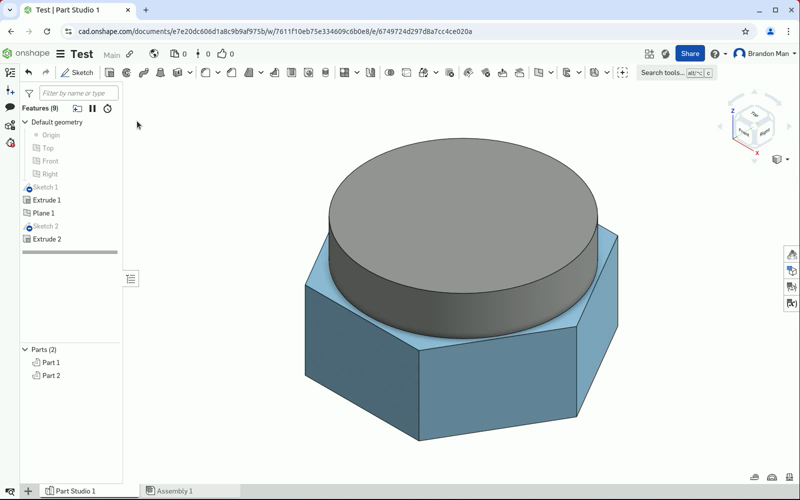
mouse_move(73, 189)
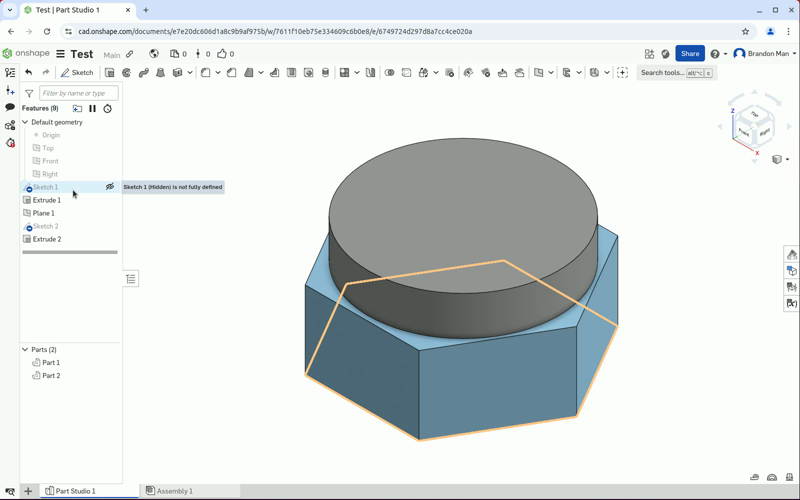
click(73, 189)